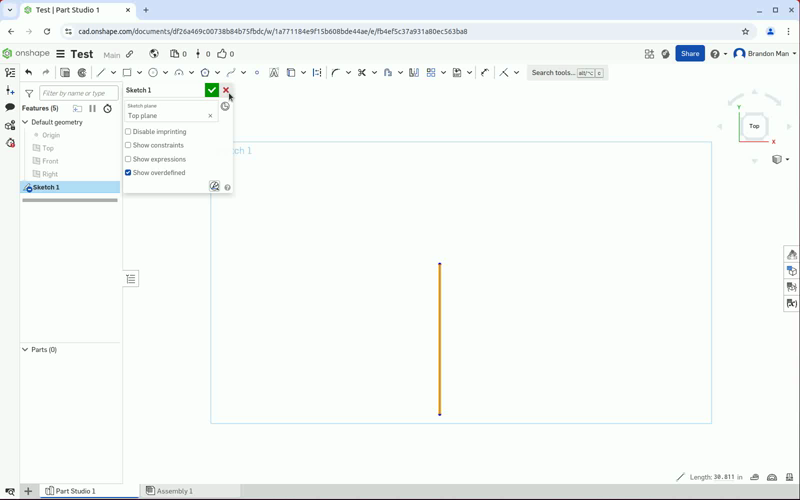
key(shift+h)
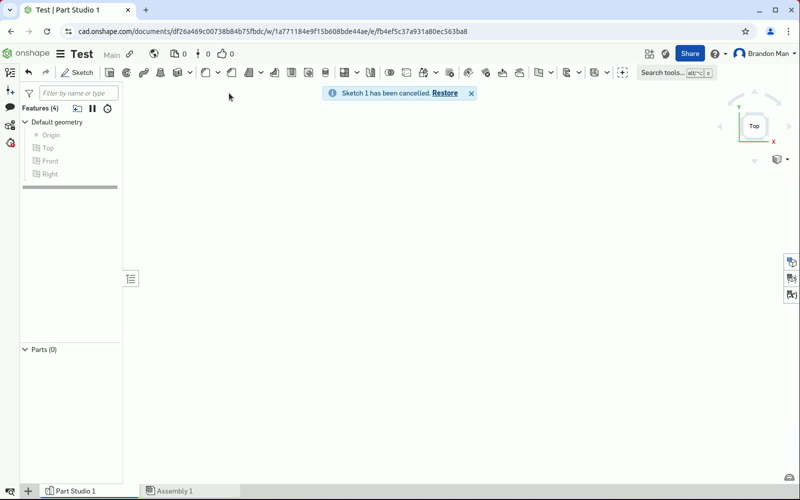
mouse_move(73, 352)
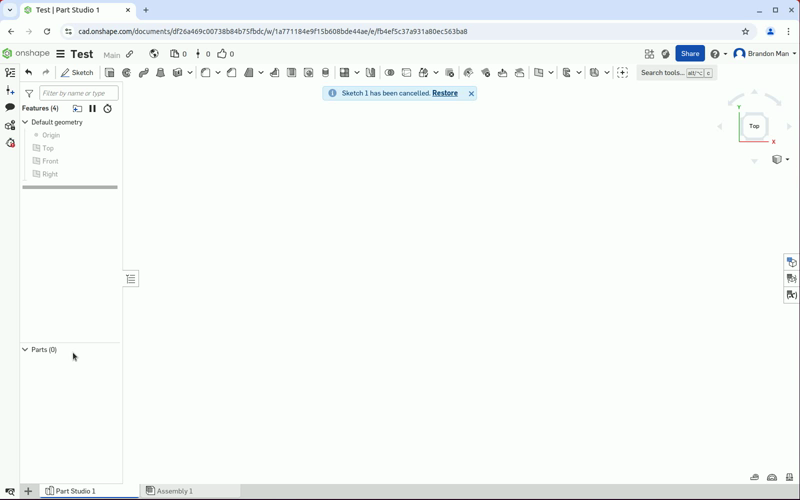
key(y)
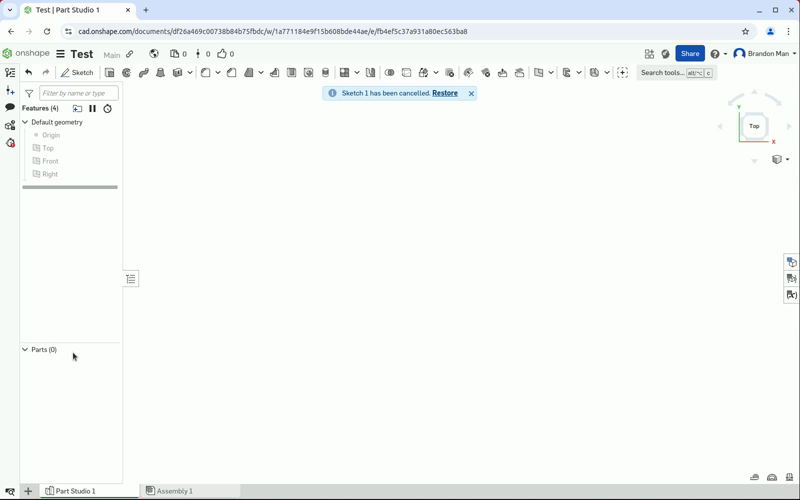
key(shift+p)
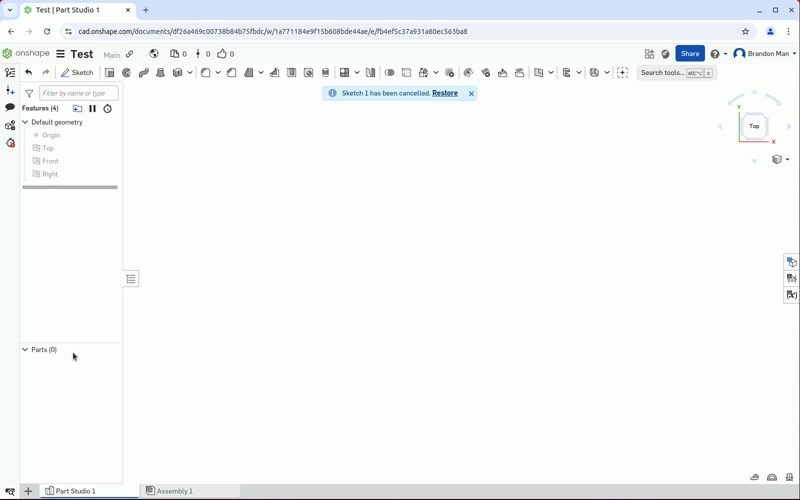
key(space)
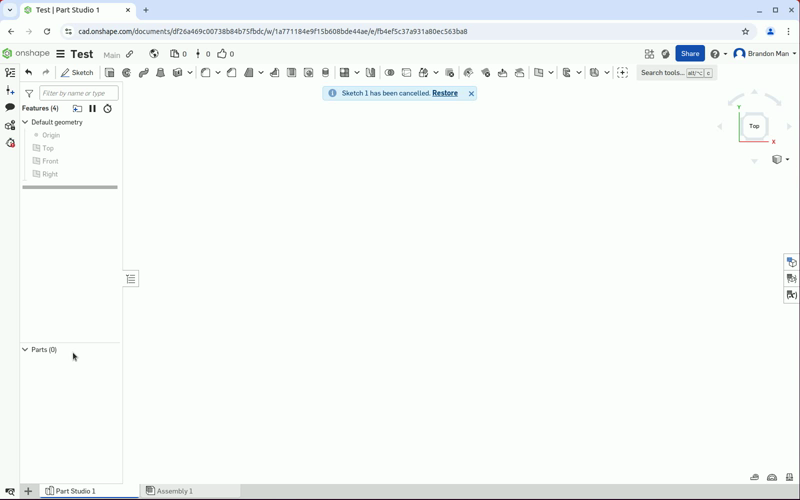
key_down(shift)
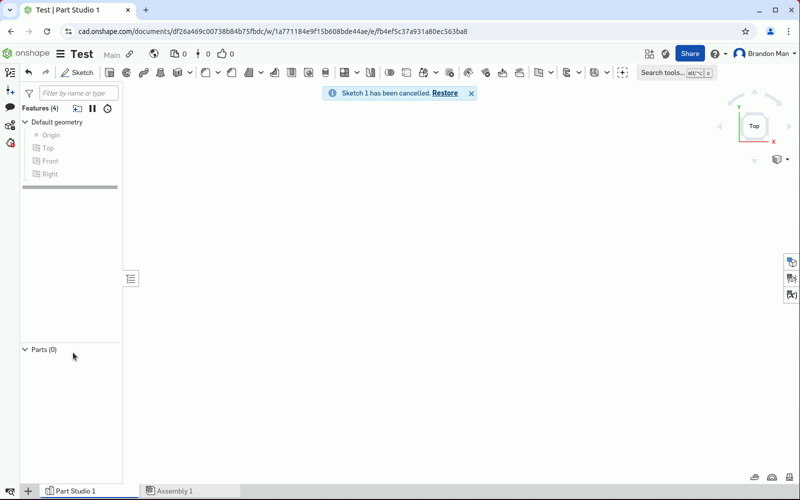
key(up)
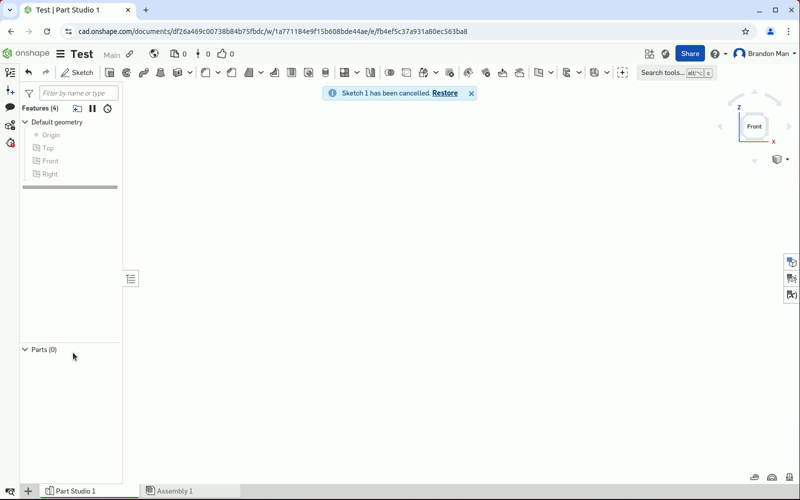
key_up(shift)
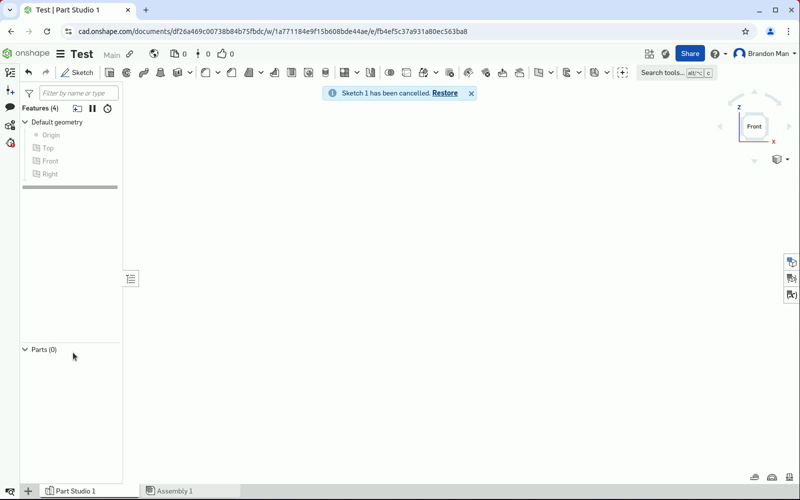
mouse_move(73, 352)
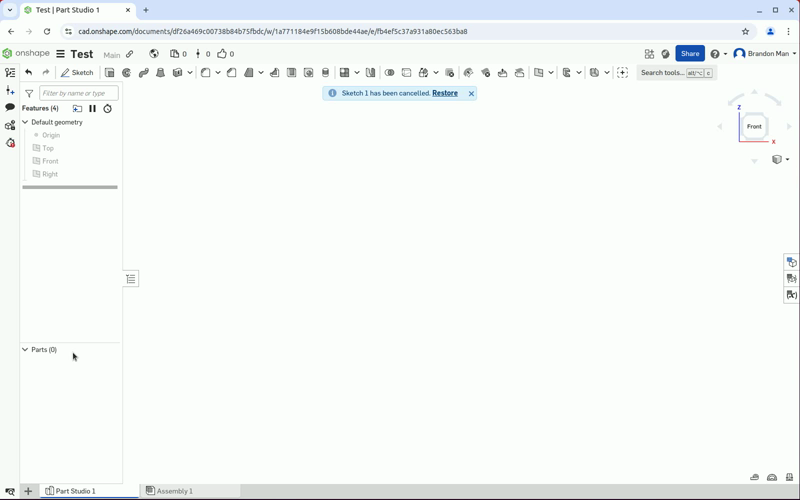
key(shift+y)
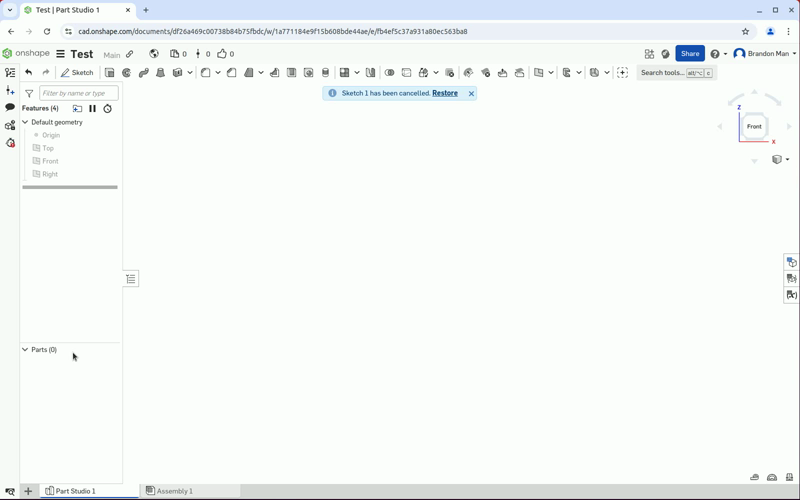
key(shift+s)
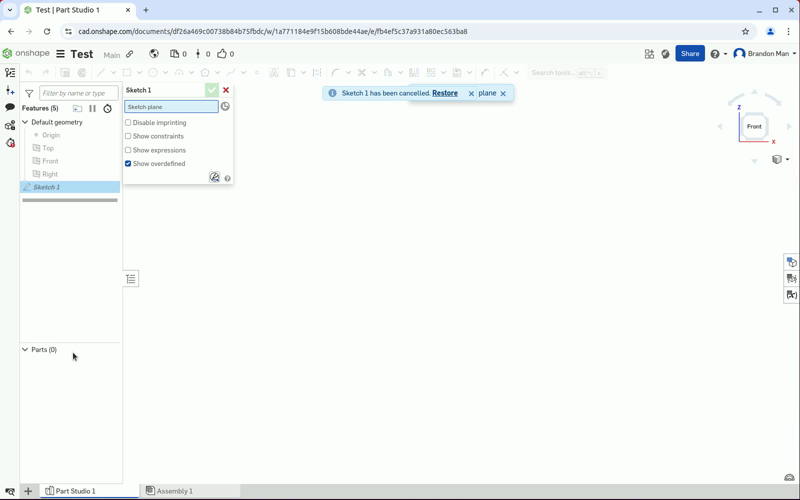
mouse_move(73, 163)
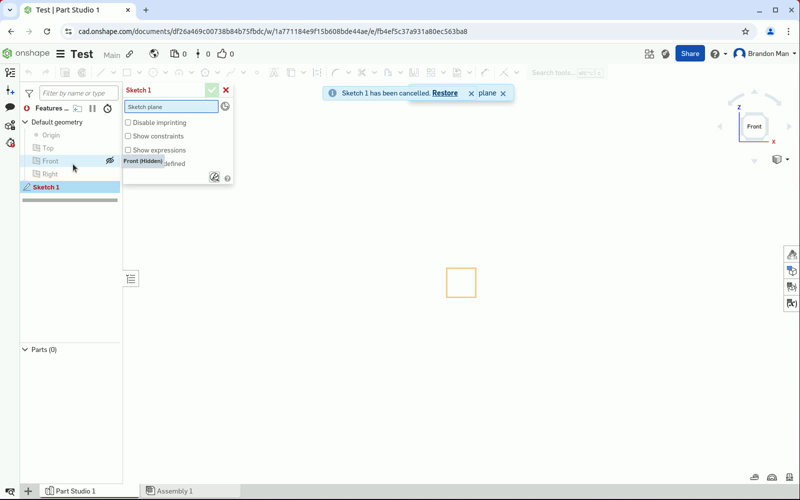
click(73, 163)
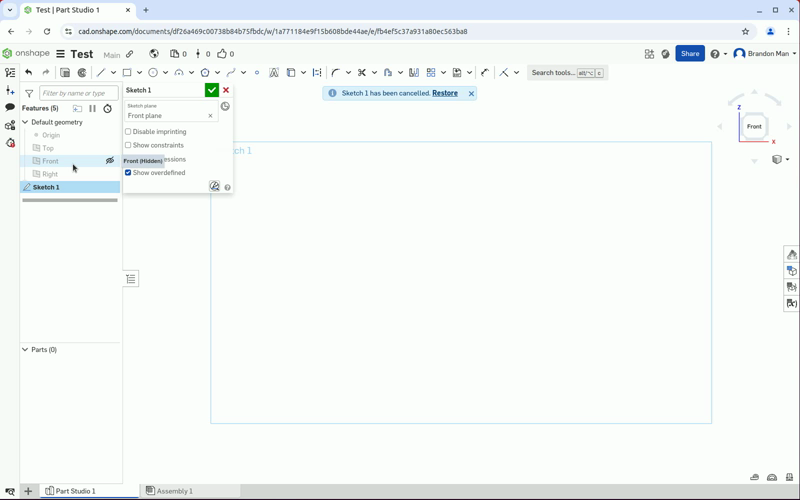
mouse_move(73, 352)
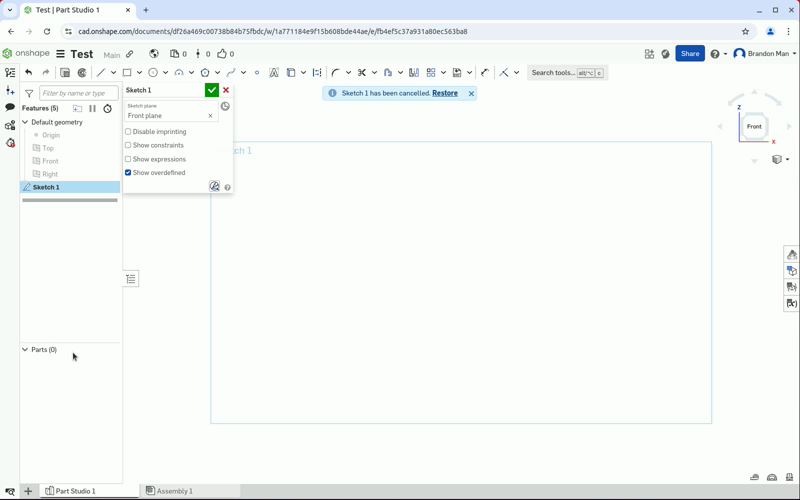
key(y)
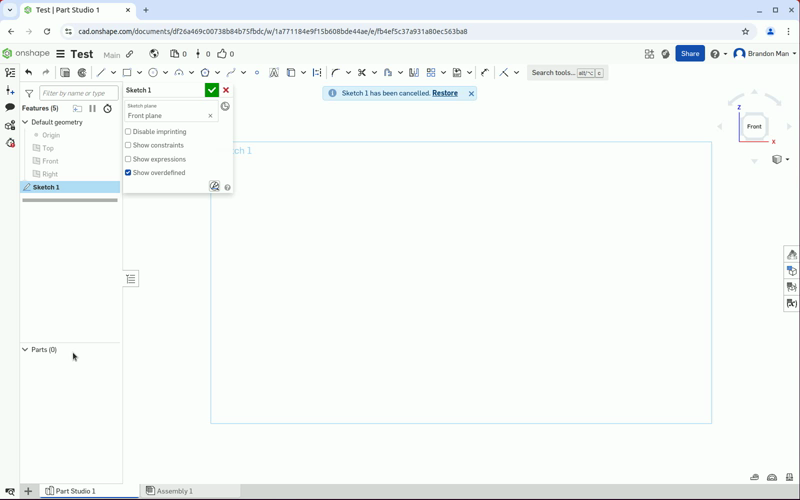
key(l)
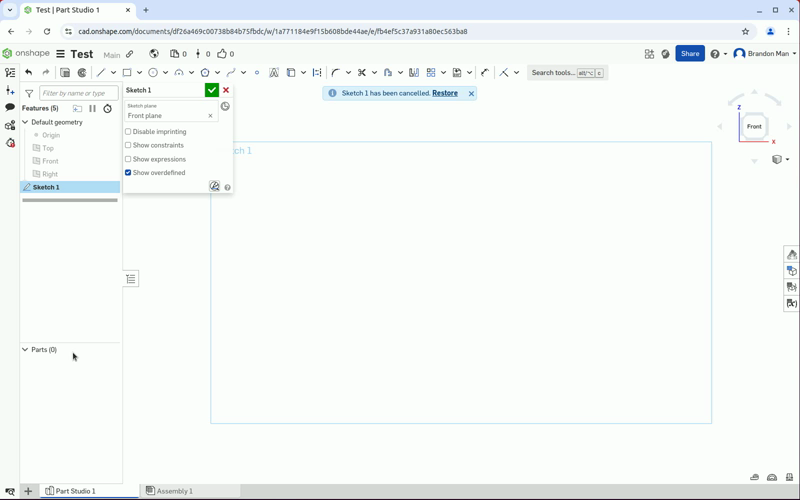
key_down(shift)
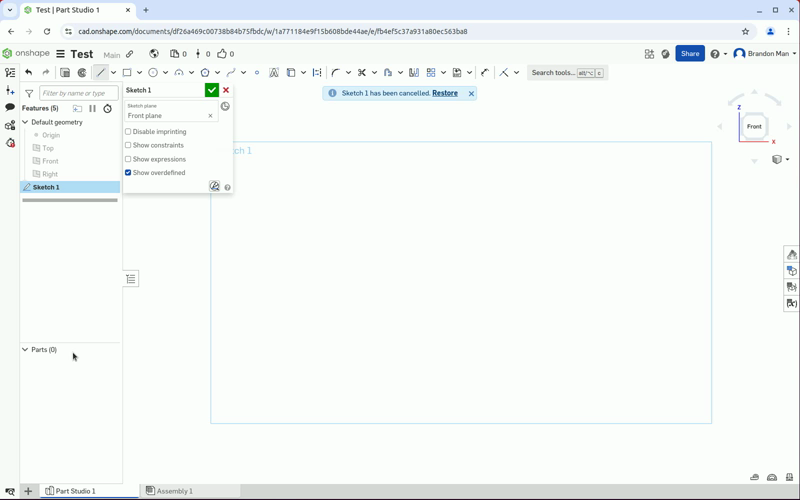
mouse_move(407, 351)
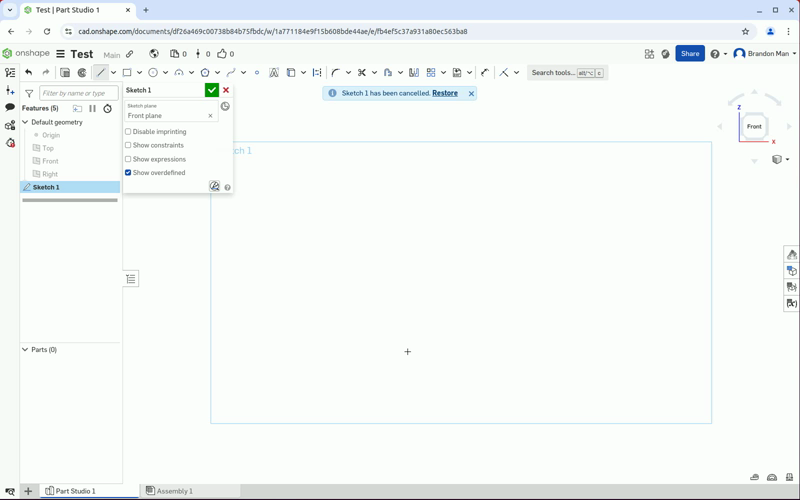
click(407, 351)
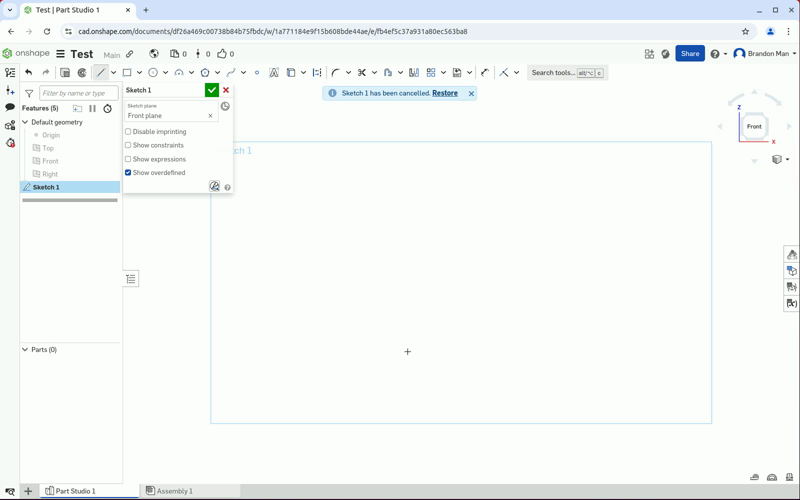
key_up(shift)
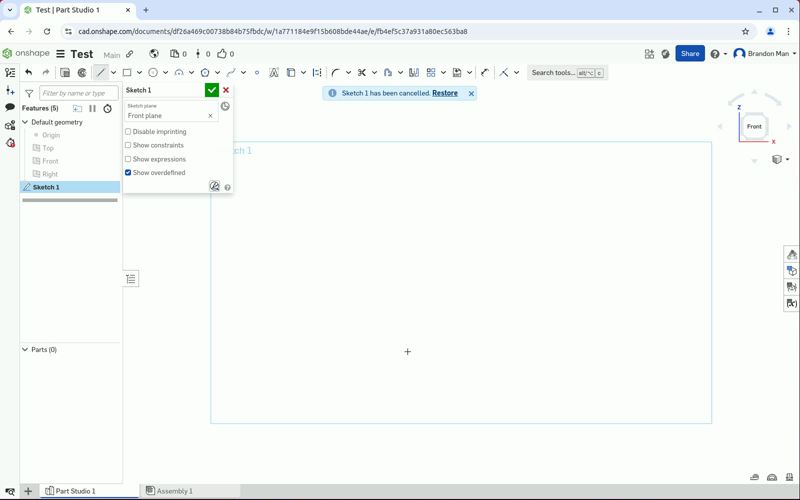
key_down(shift)
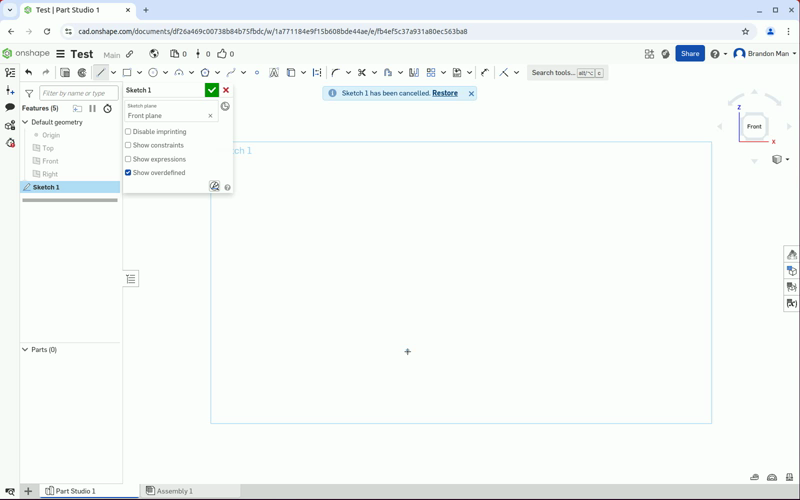
mouse_move(498, 351)
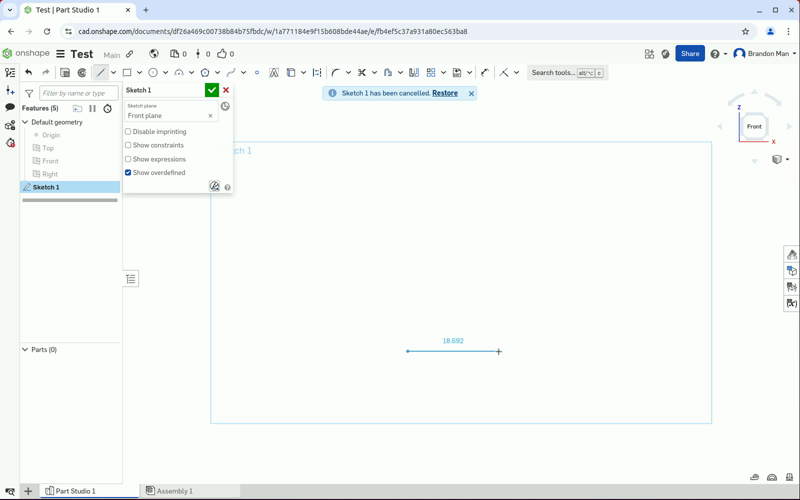
click(498, 351)
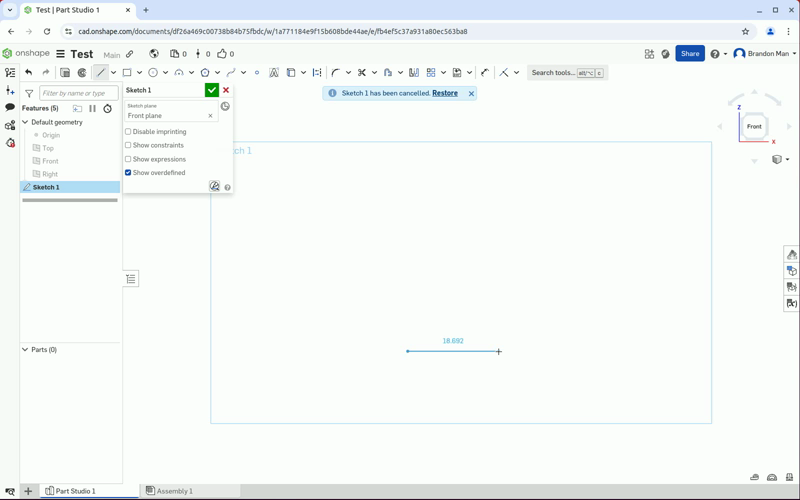
key_up(shift)
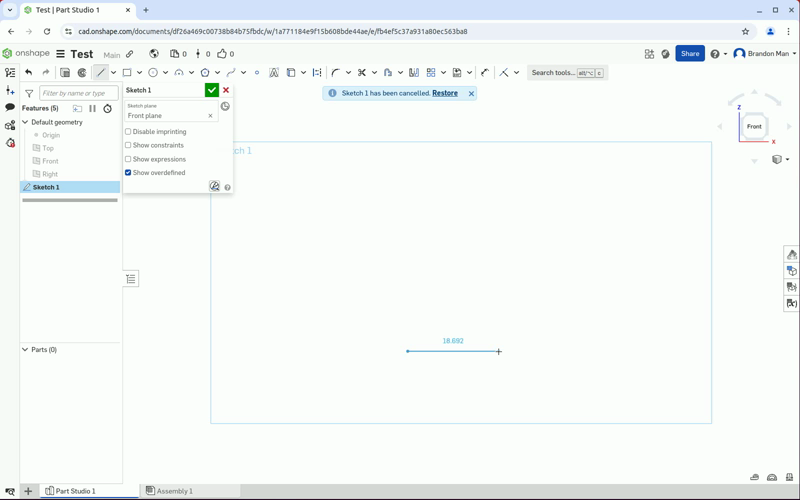
key_down(shift)
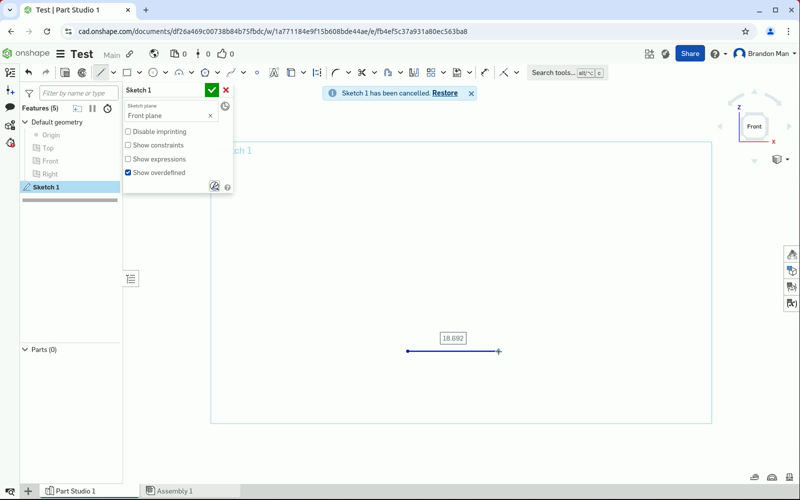
mouse_move(498, 170)
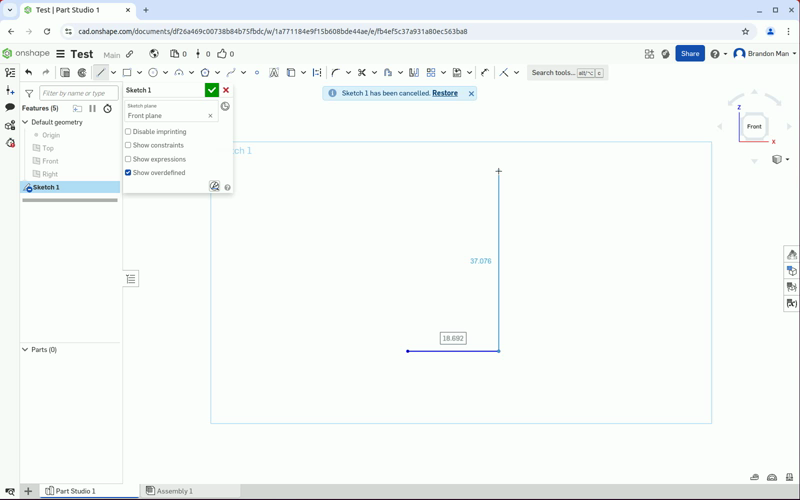
click(498, 170)
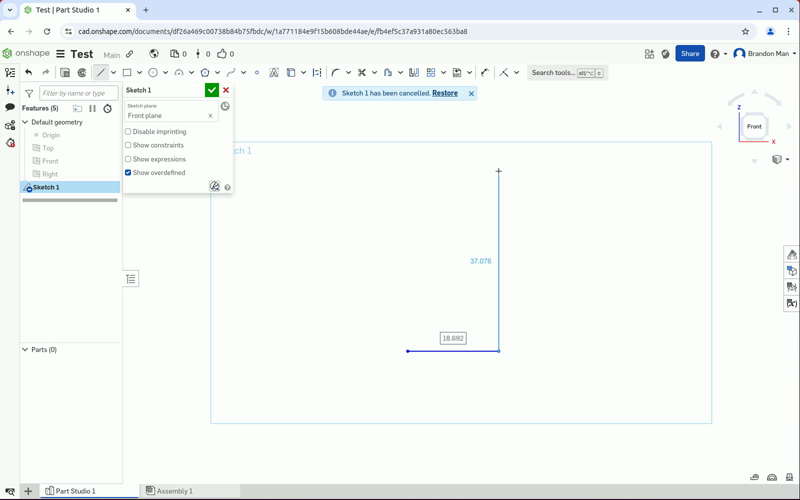
key_up(shift)
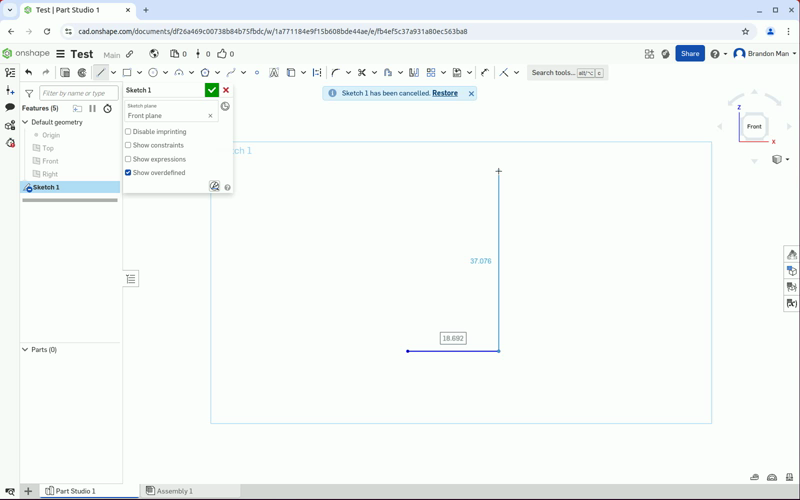
key_down(shift)
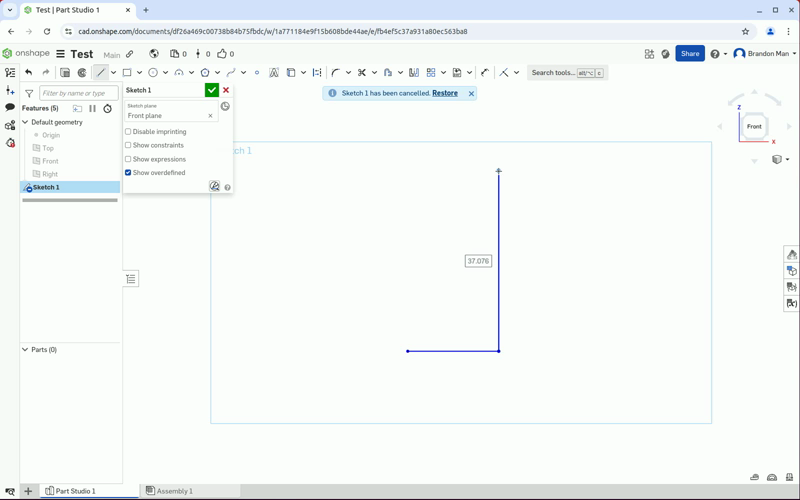
mouse_move(407, 170)
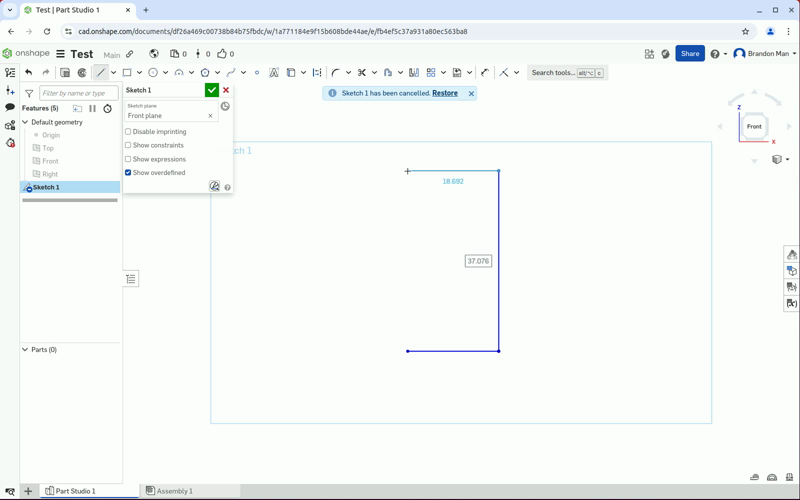
click(407, 170)
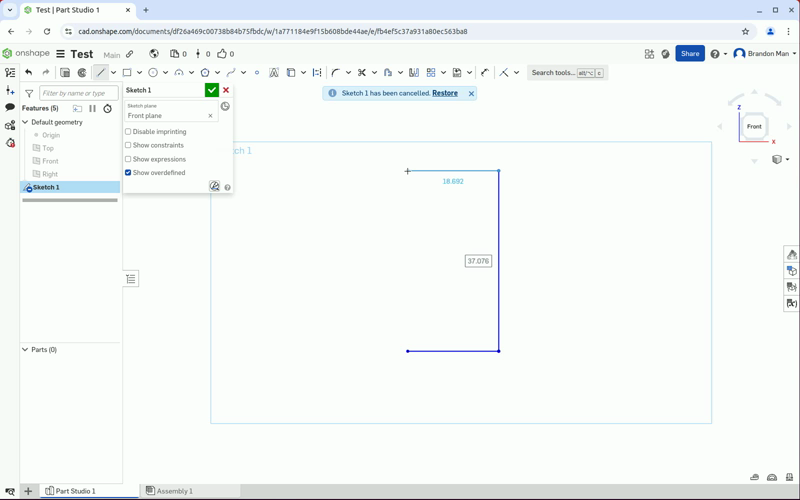
key_up(shift)
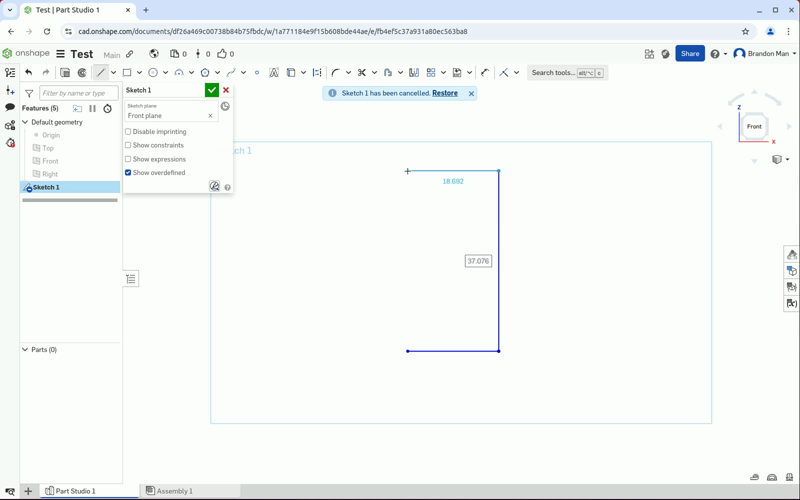
key_down(shift)
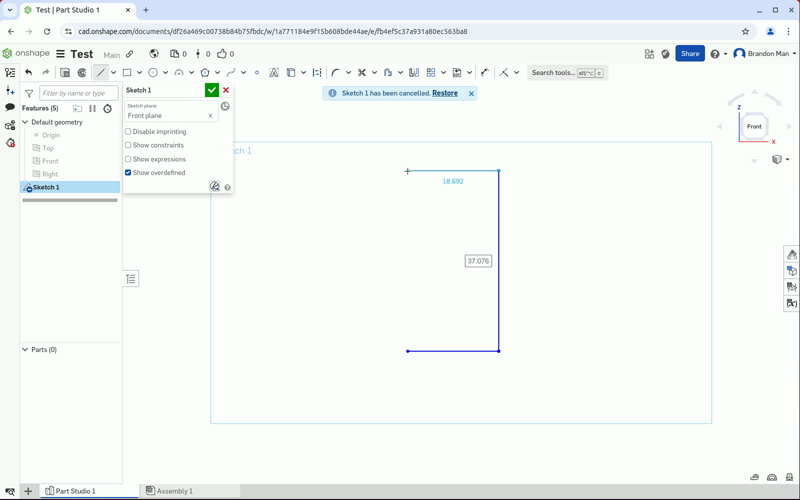
mouse_move(407, 351)
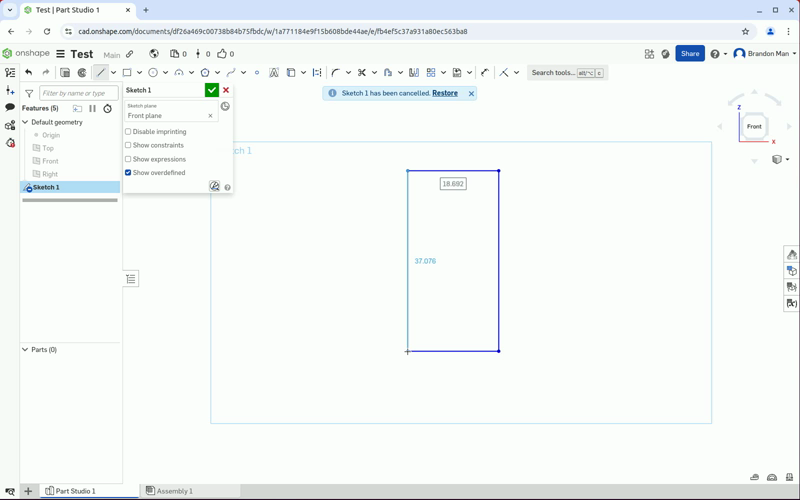
key_up(shift)
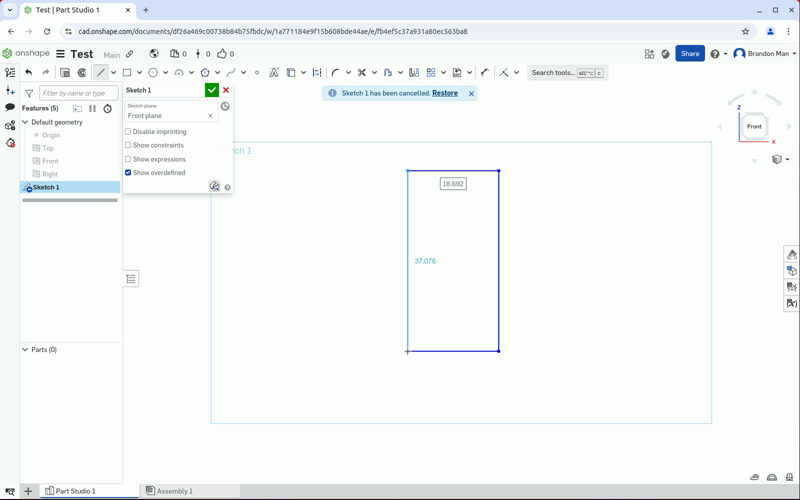
click(407, 351)
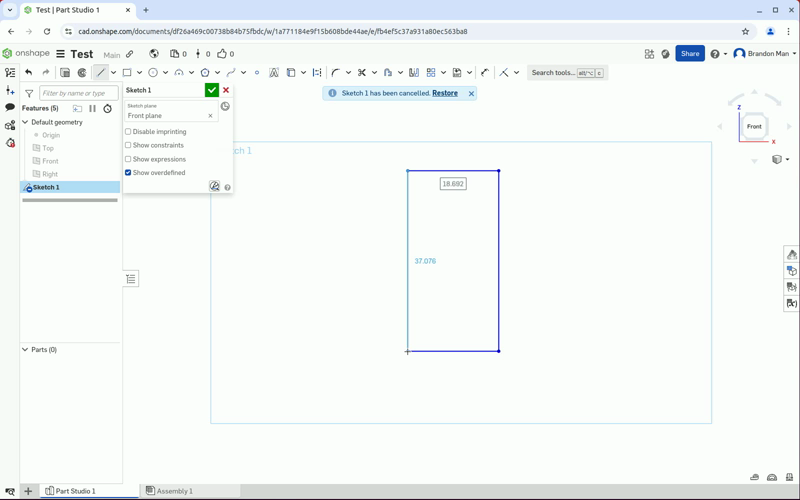
key(esc)
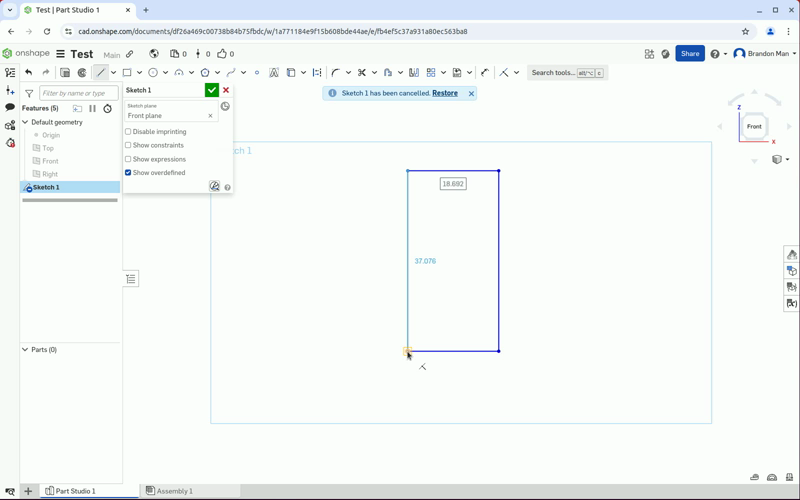
mouse_move(487, 186)
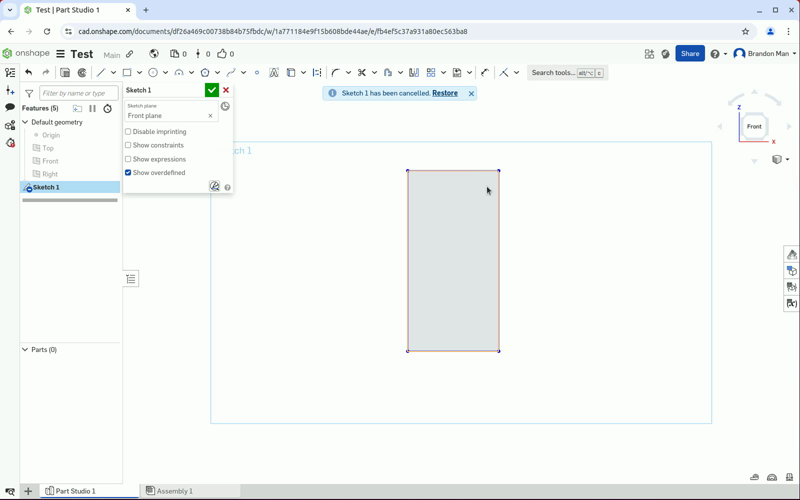
click(487, 186)
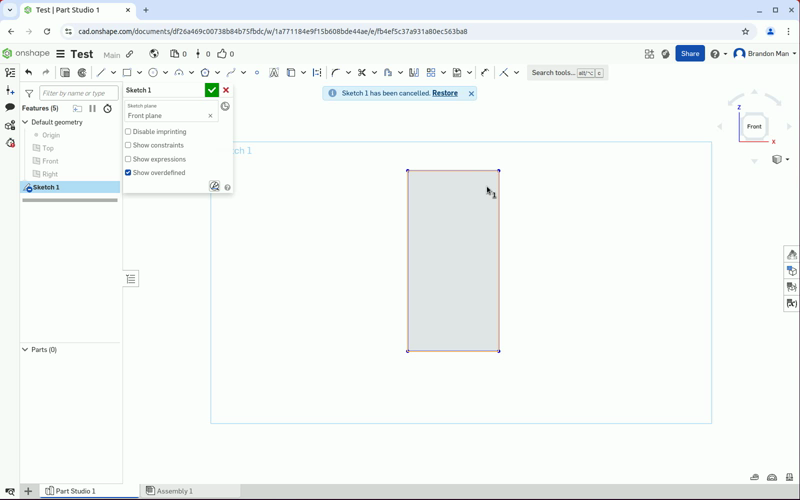
mouse_move(73, 352)
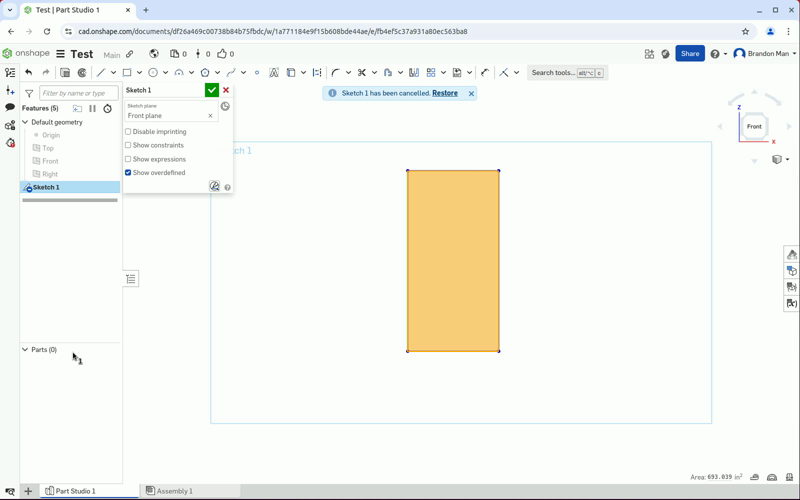
key(shift+y)
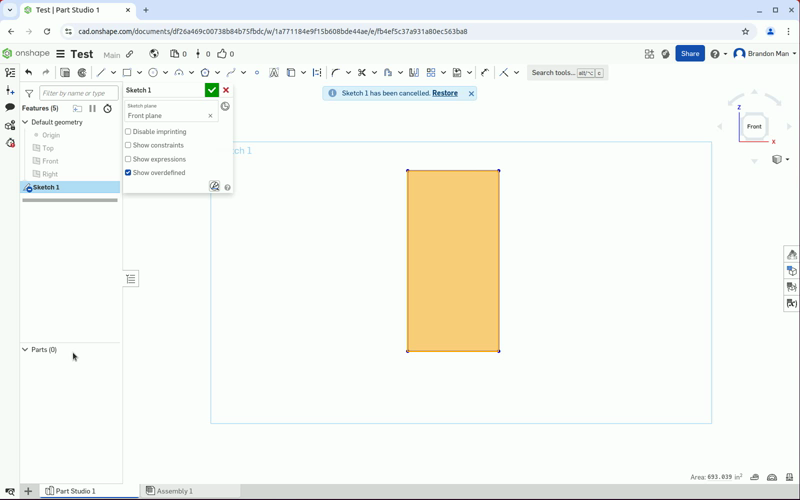
key(shift+e)
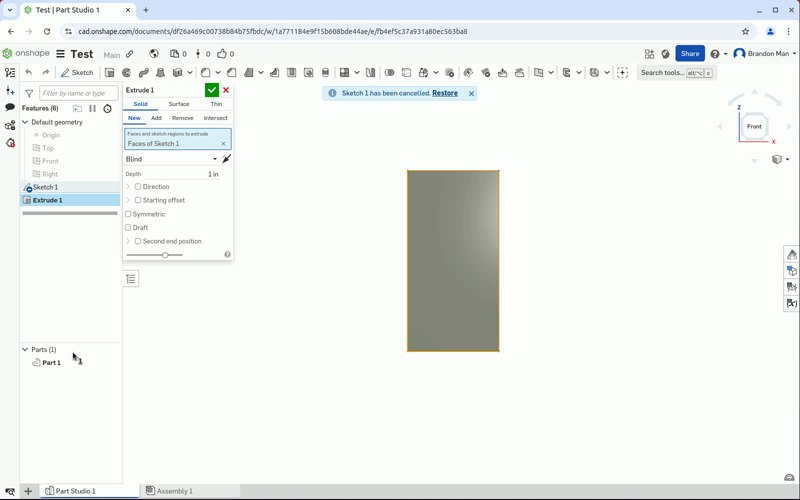
mouse_move(143, 106)
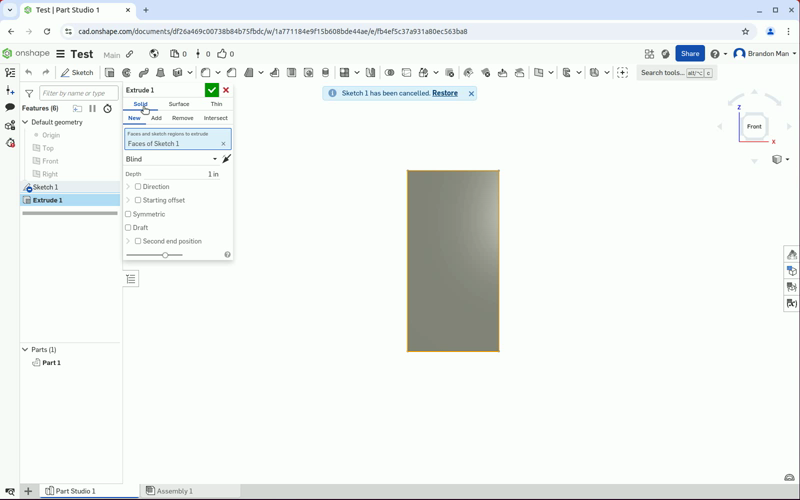
click(143, 106)
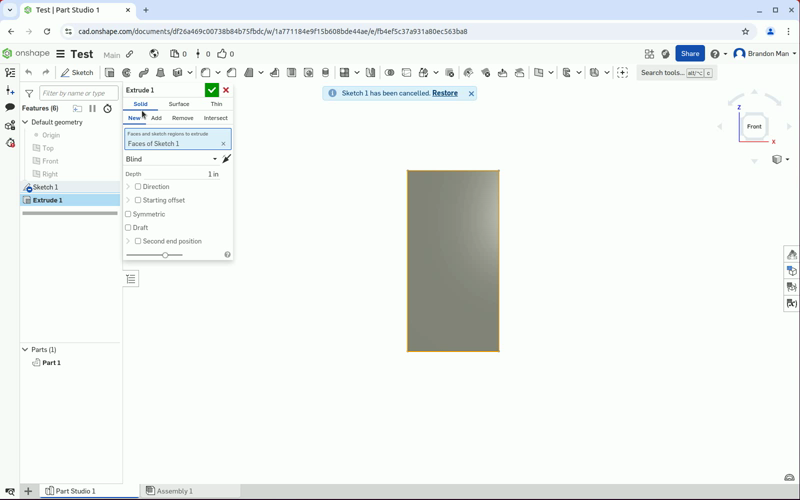
mouse_move(137, 120)
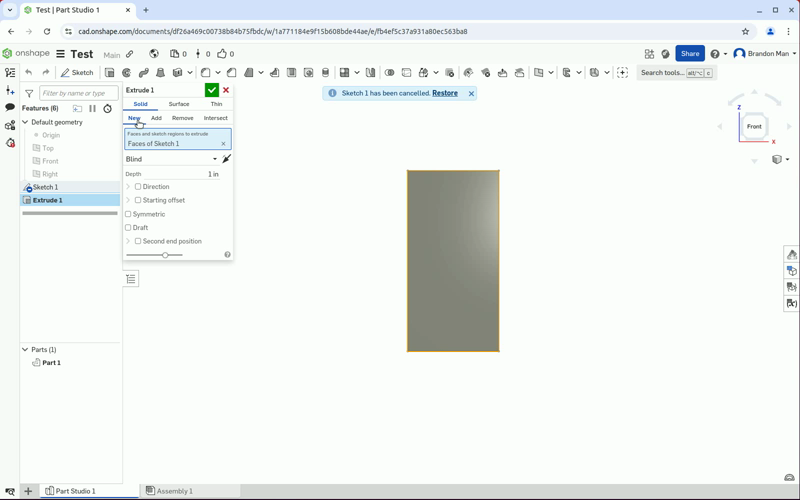
click(137, 120)
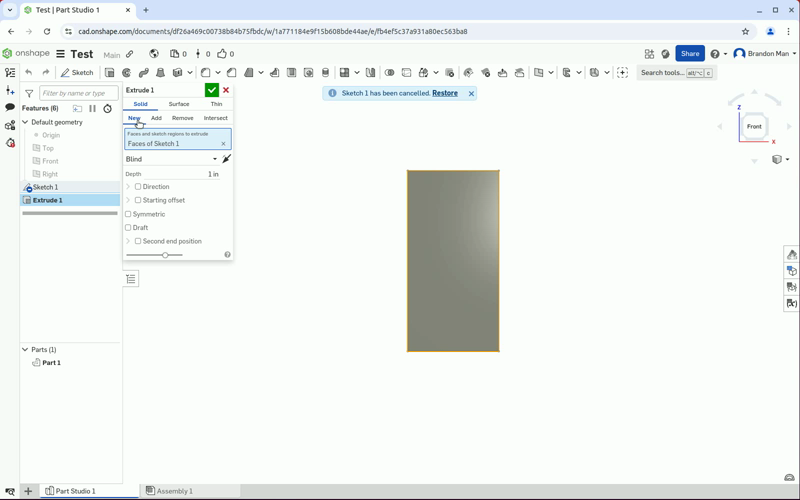
key(tab, 4)
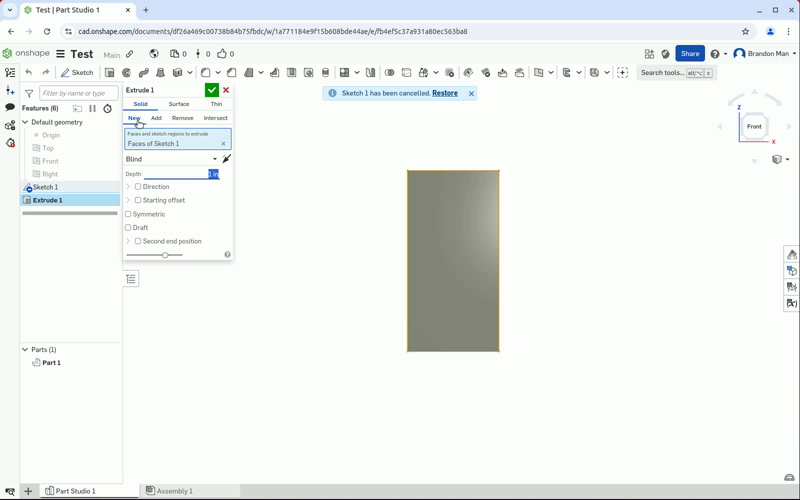
text(0.722)
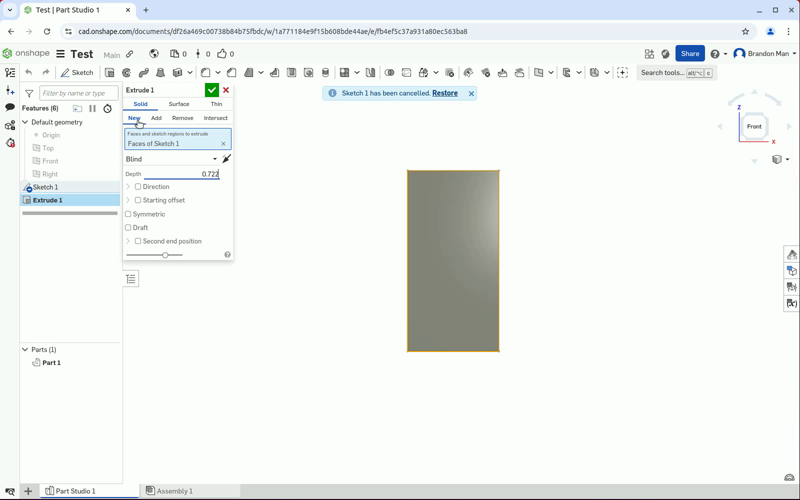
key(enter)
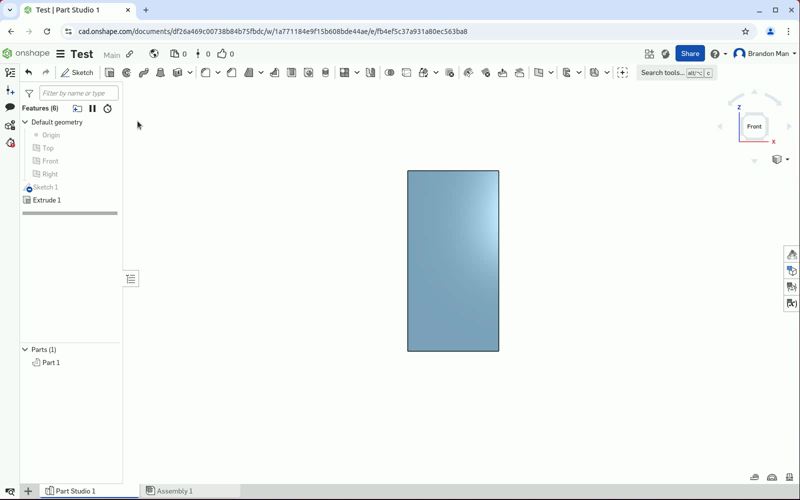
key(shift+h)
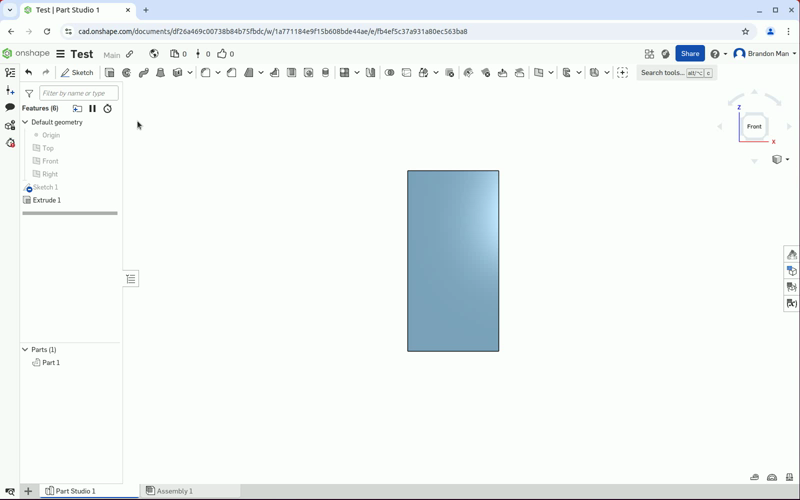
key(shift+h)
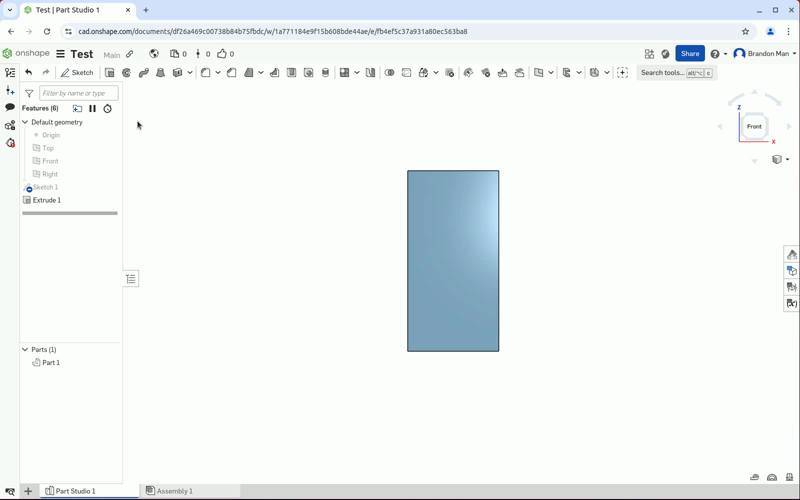
mouse_move(73, 189)
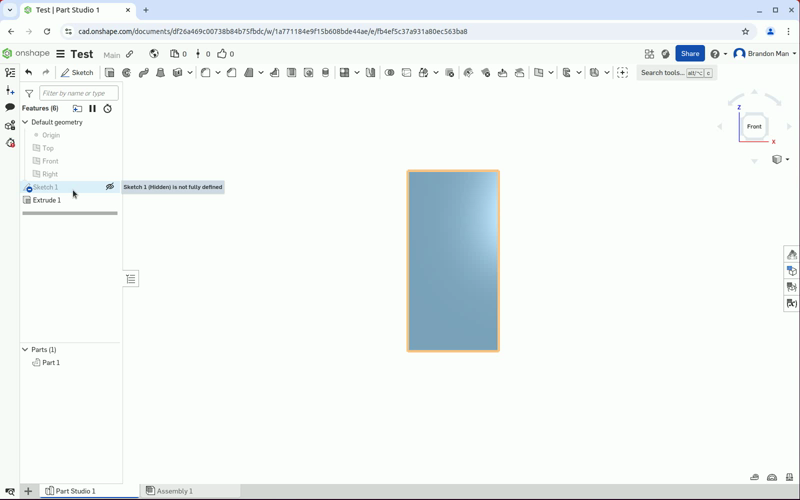
click(73, 189)
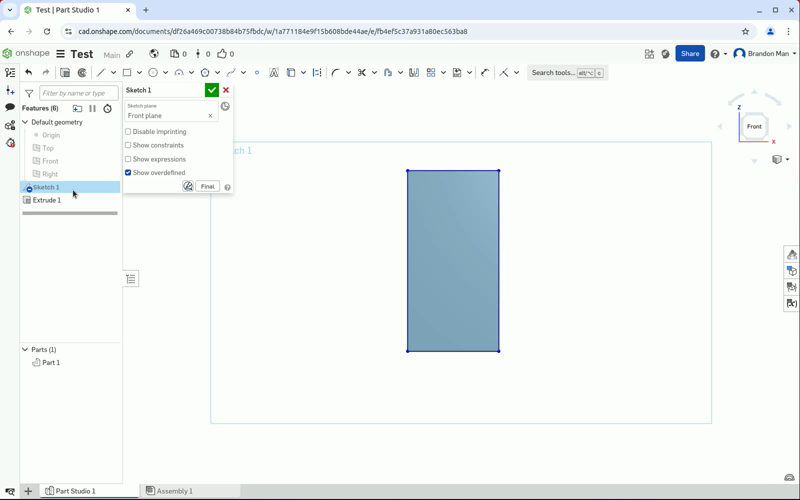
mouse_move(229, 92)
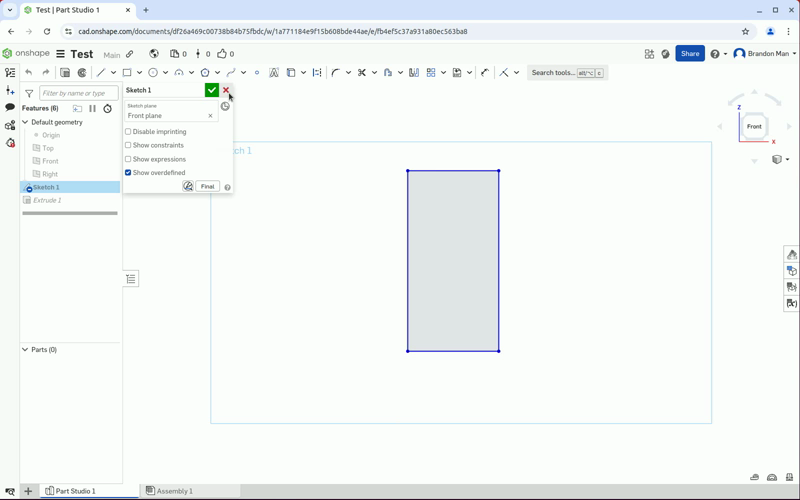
click(229, 92)
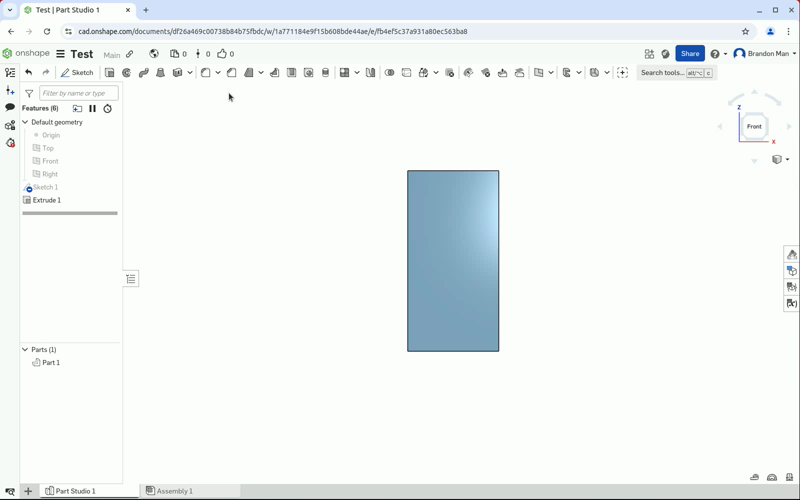
mouse_move(541, 75)
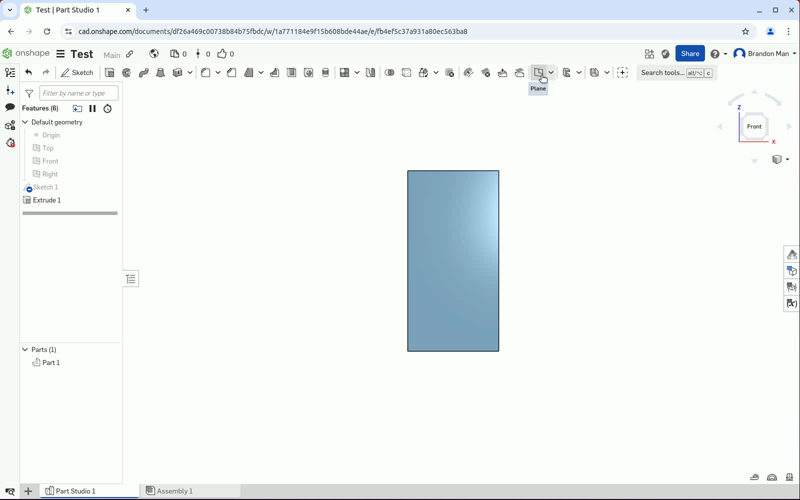
click(541, 75)
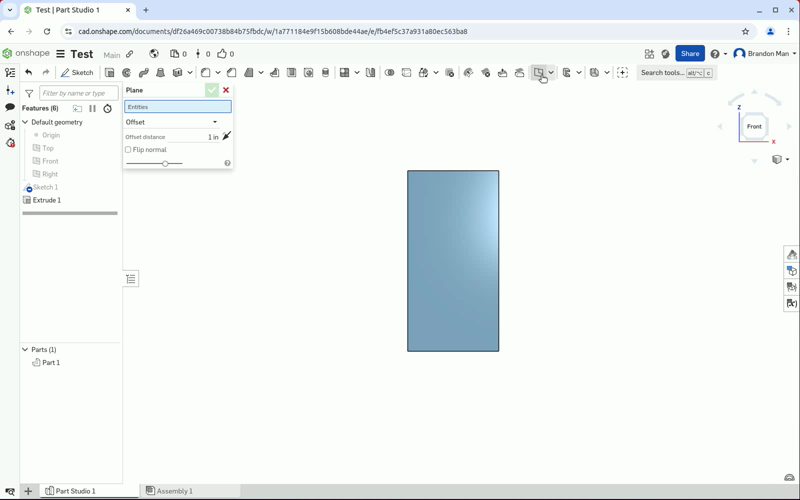
mouse_move(73, 163)
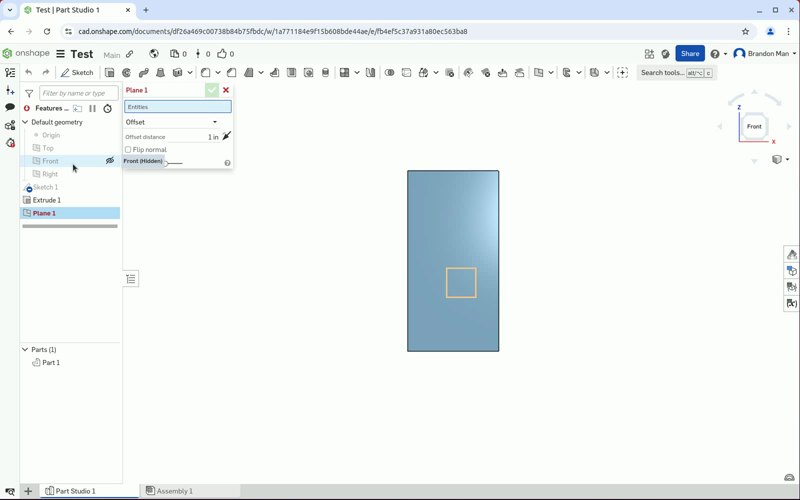
click(73, 163)
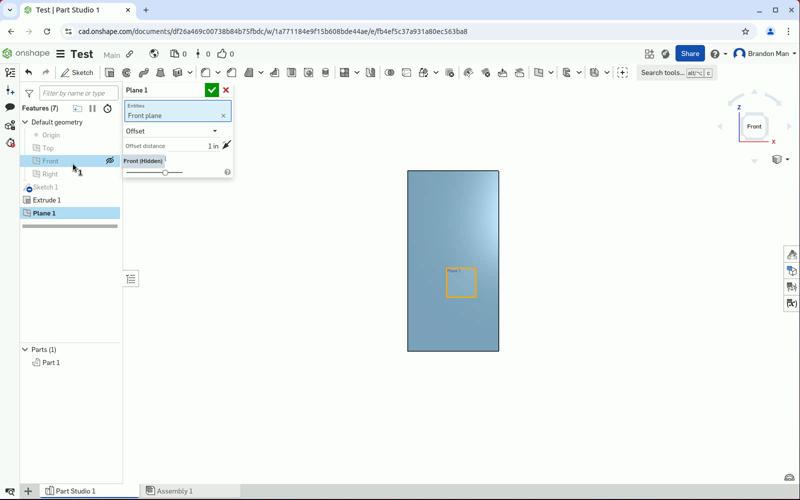
key(tab, 2)
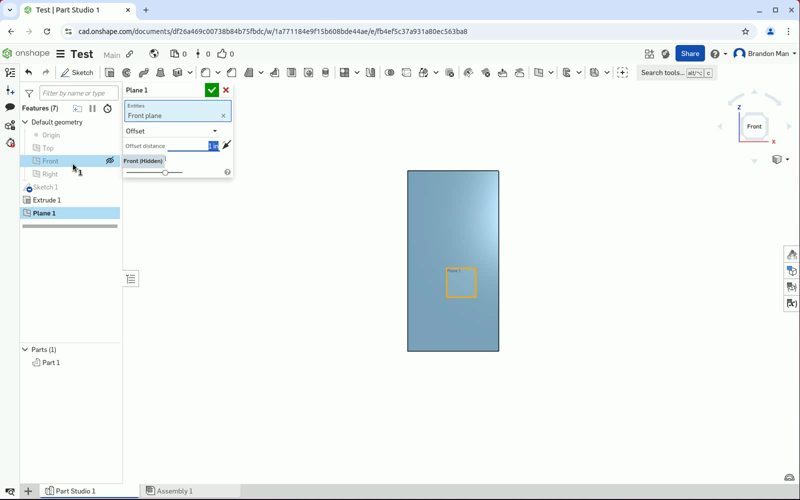
text(0.709)
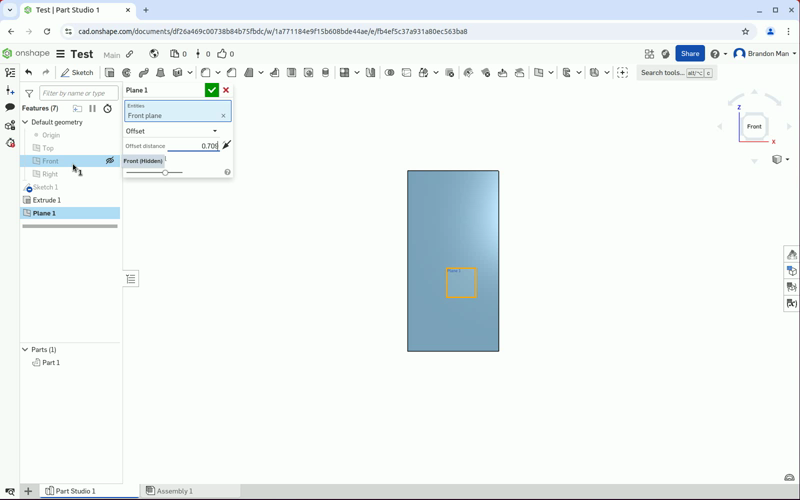
key(enter, 2)
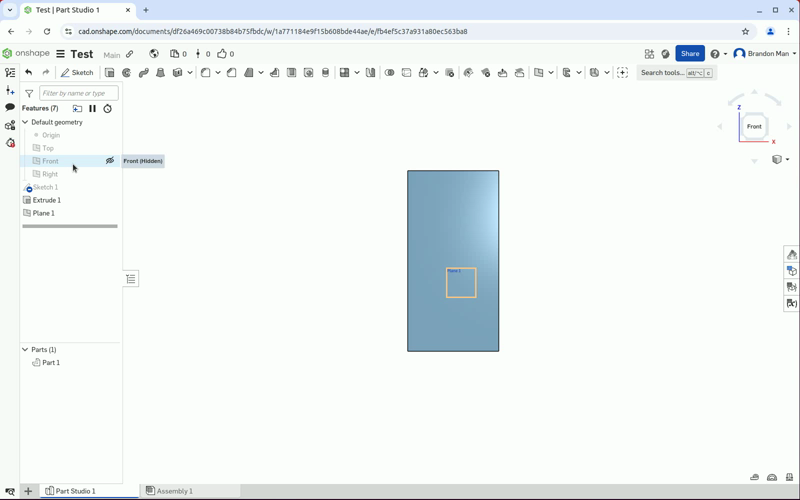
key(shift+s)
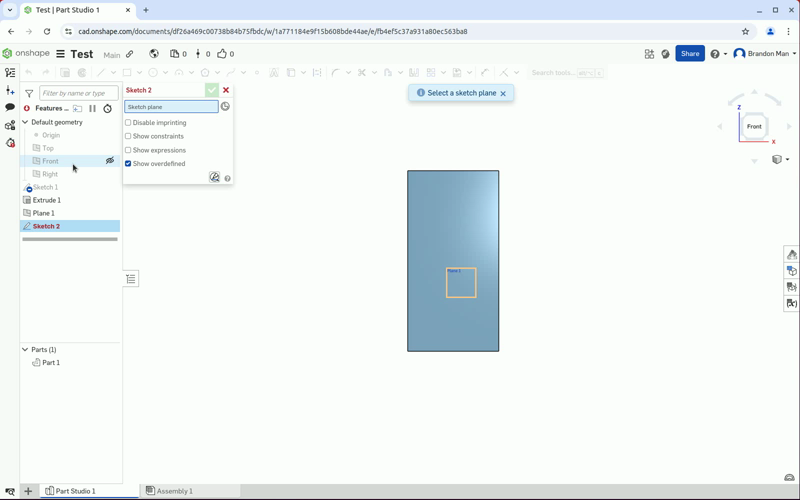
mouse_move(73, 215)
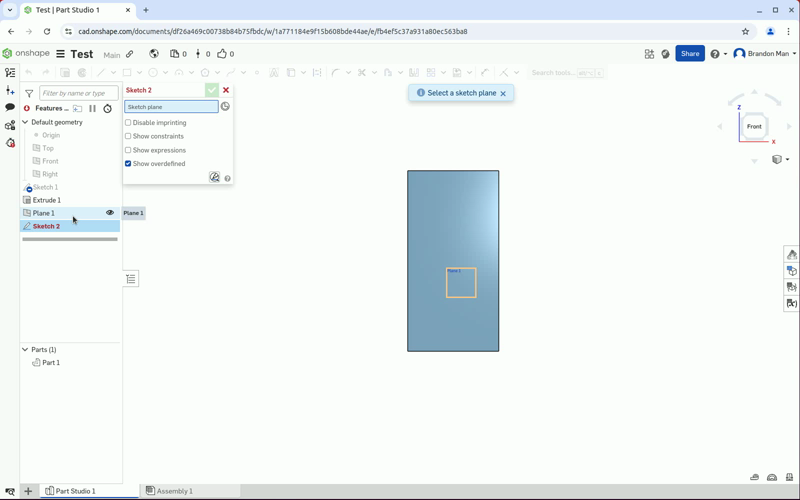
click(73, 215)
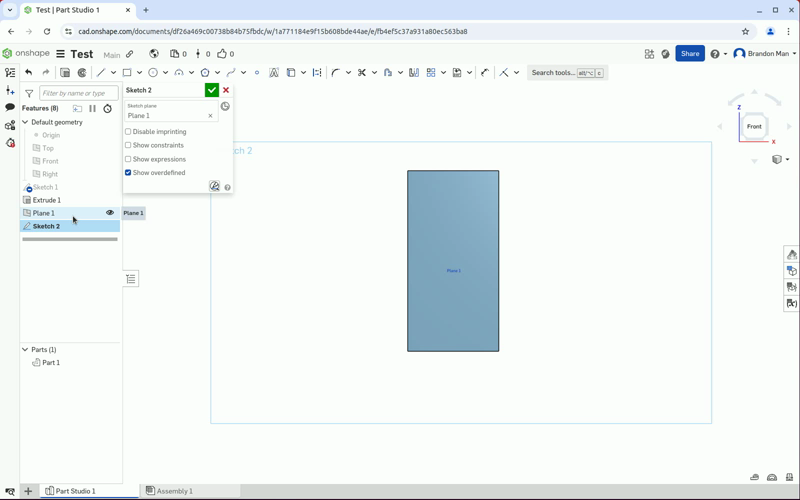
mouse_move(73, 352)
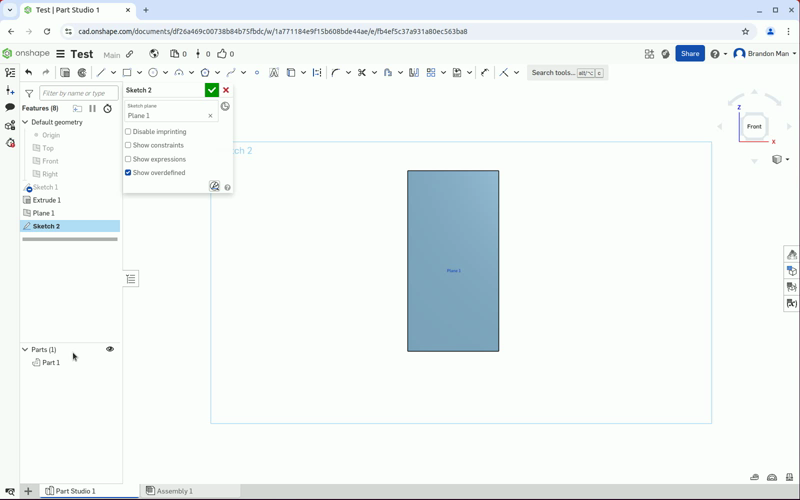
key(y)
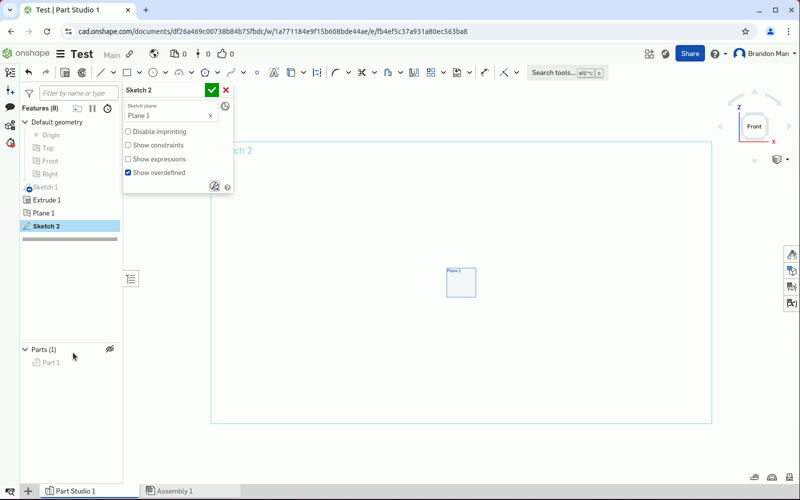
key(l)
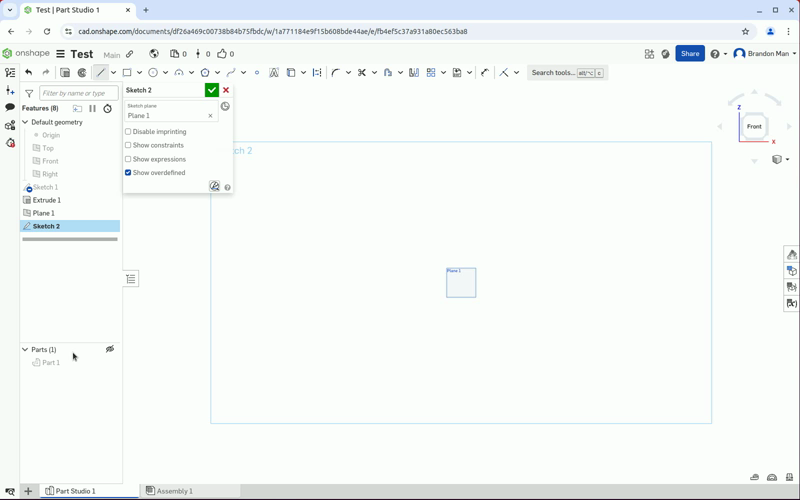
key_down(shift)
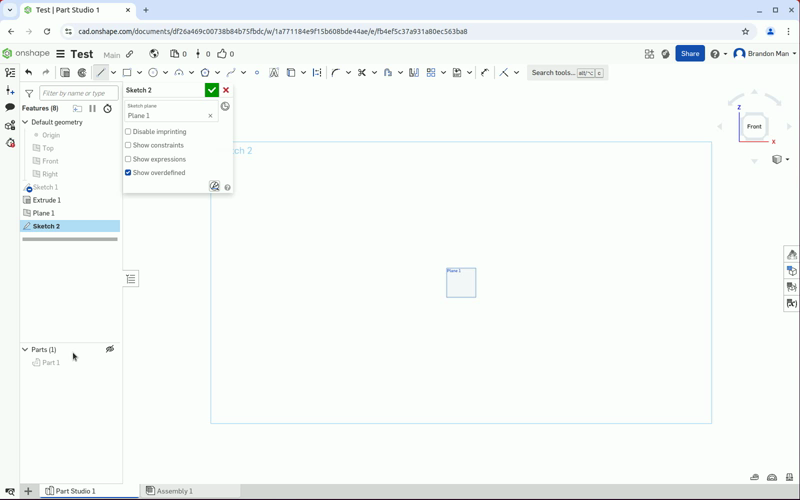
mouse_move(425, 351)
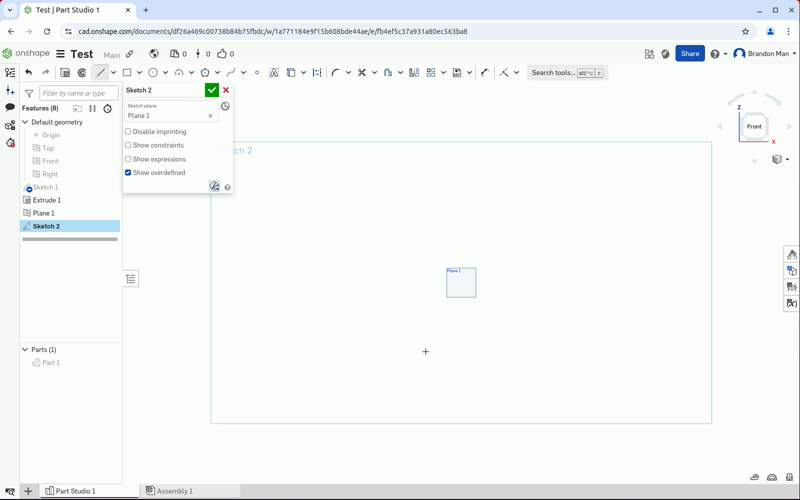
click(425, 351)
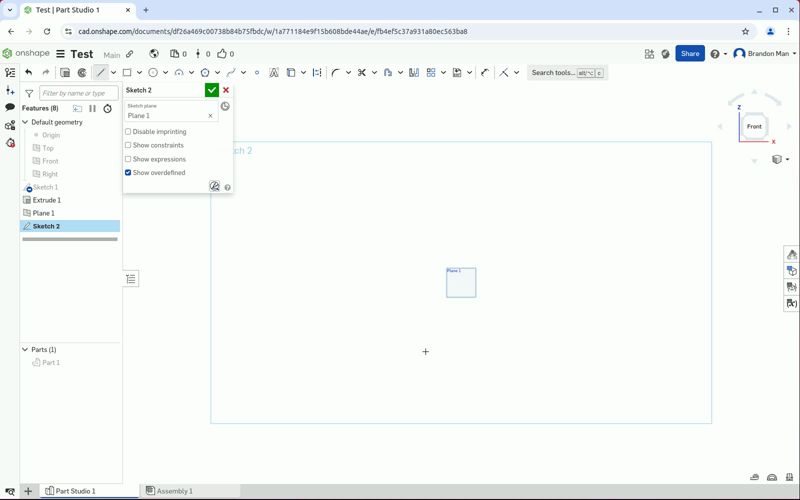
key_up(shift)
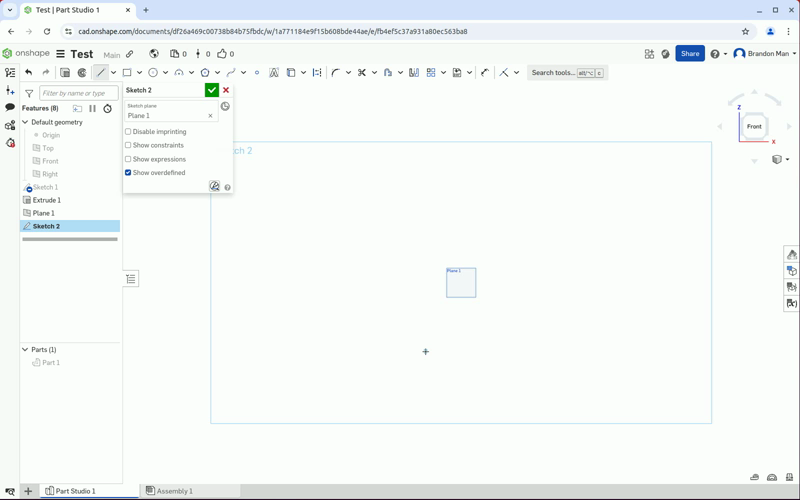
key_down(shift)
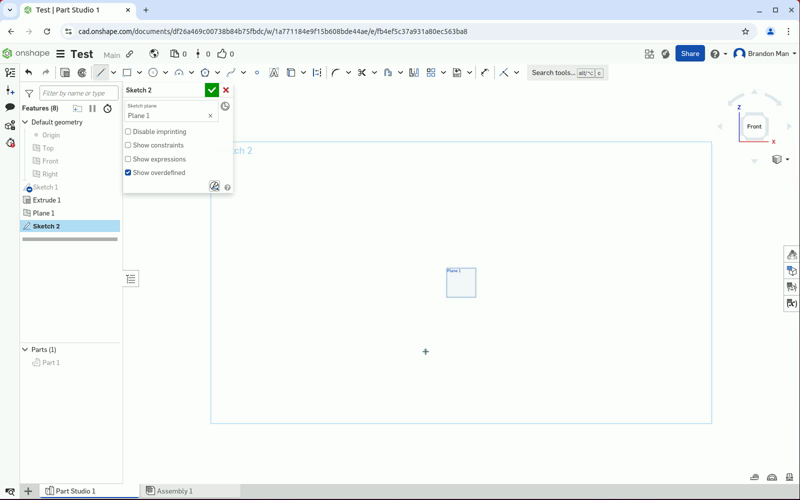
mouse_move(455, 351)
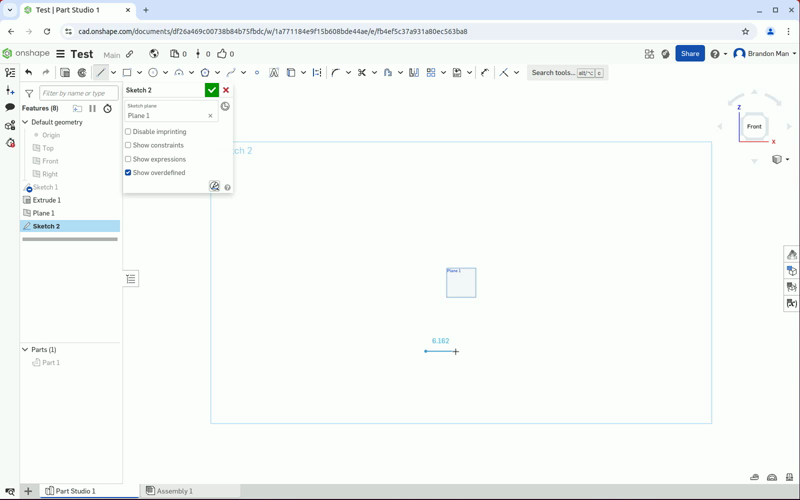
mouse_move(479, 351)
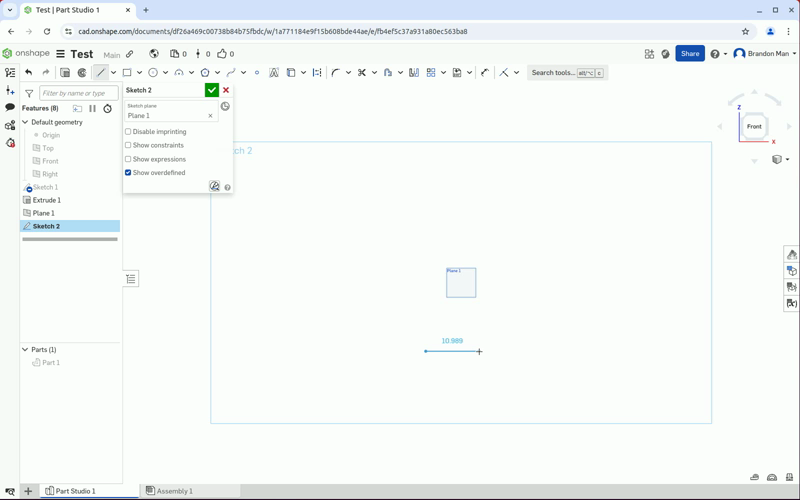
click(479, 351)
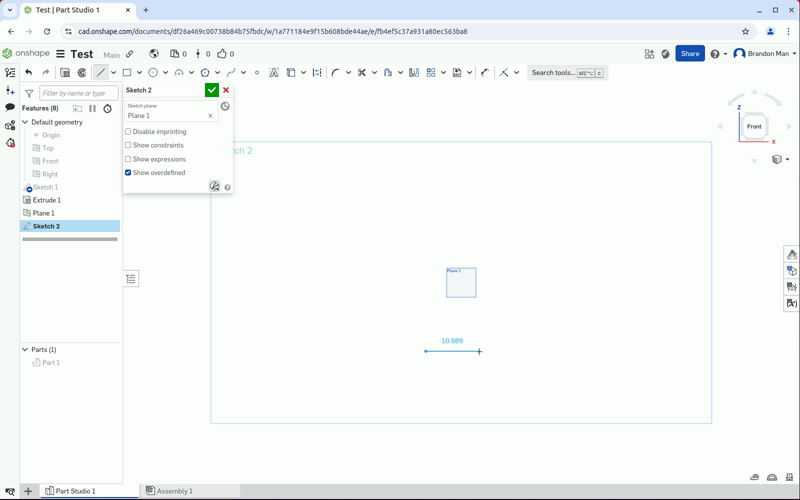
key_up(shift)
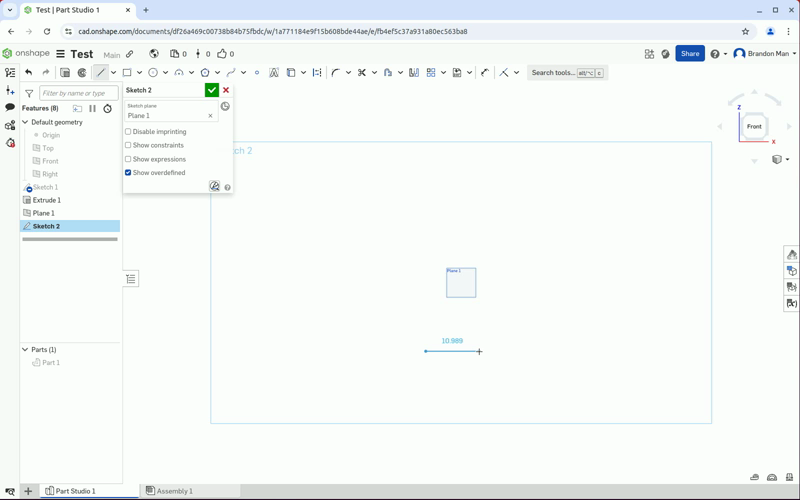
key_down(shift)
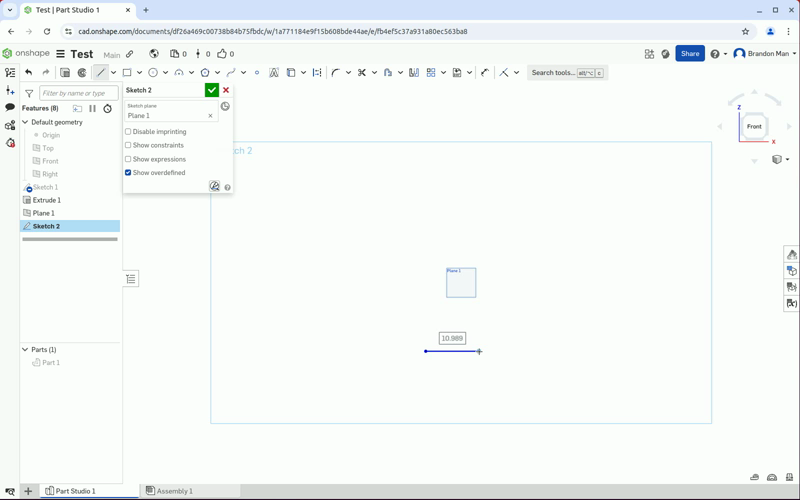
mouse_move(479, 201)
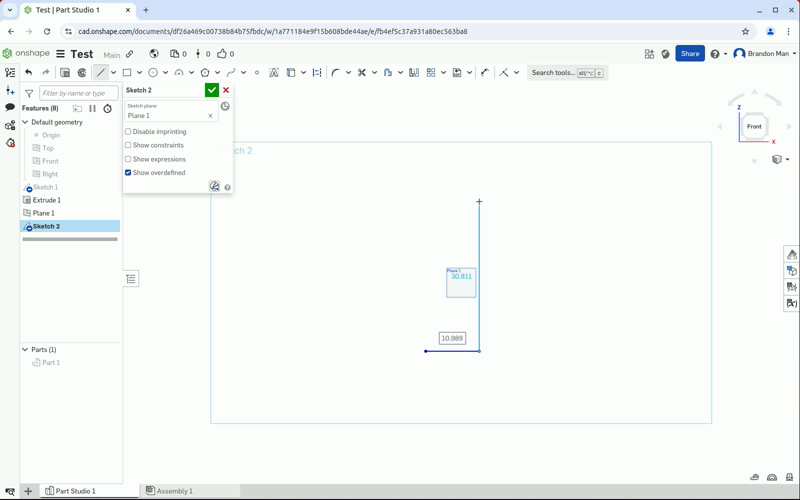
click(479, 201)
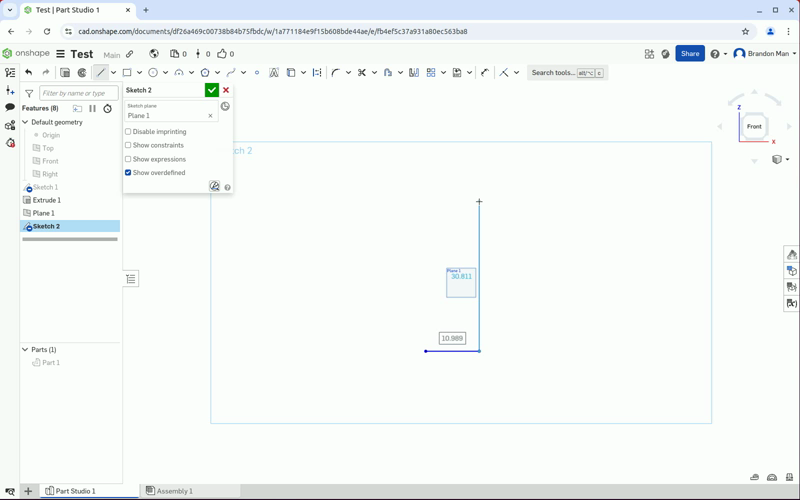
key_up(shift)
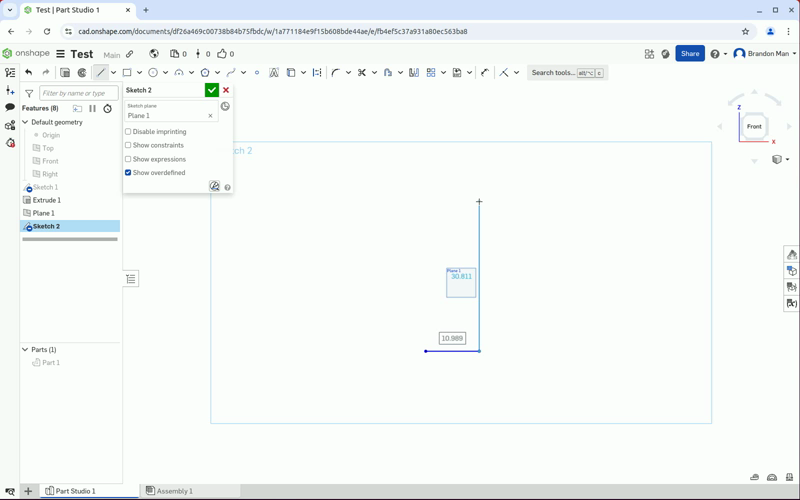
key_down(shift)
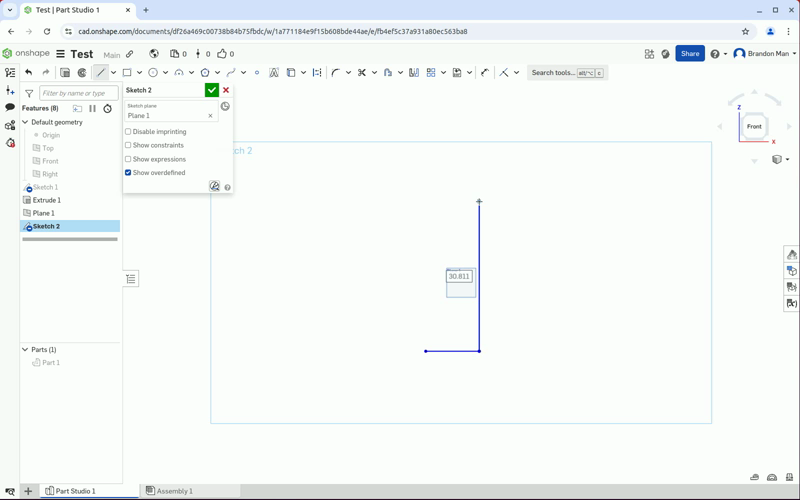
mouse_move(509, 201)
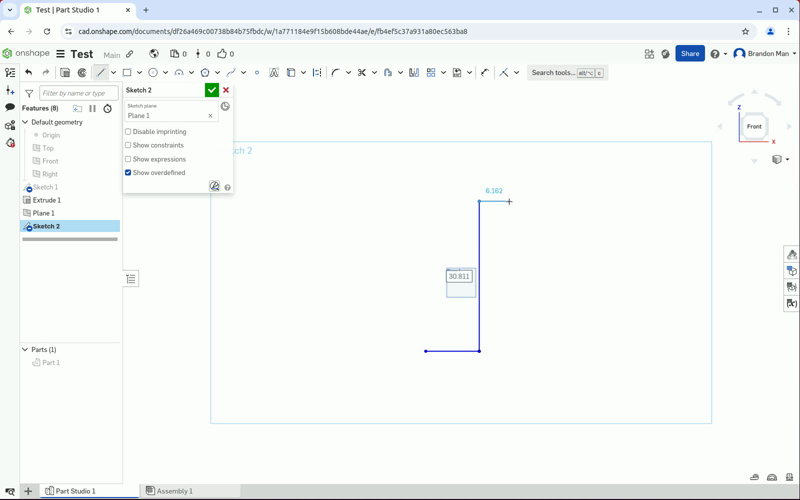
mouse_move(425, 201)
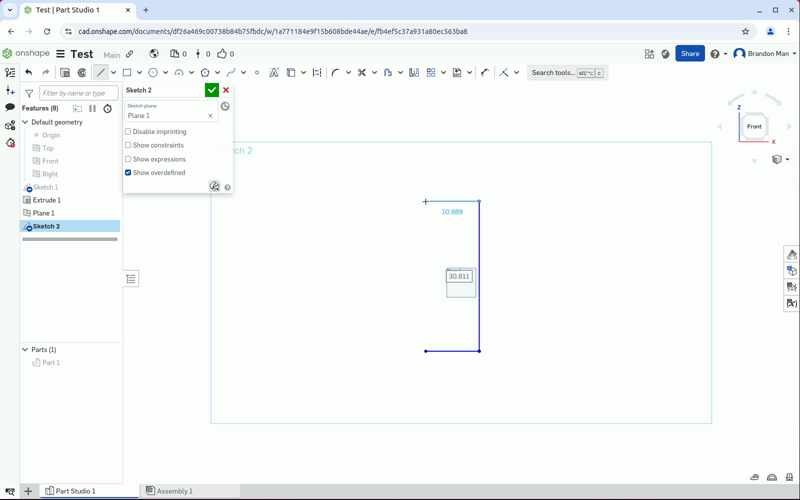
click(425, 201)
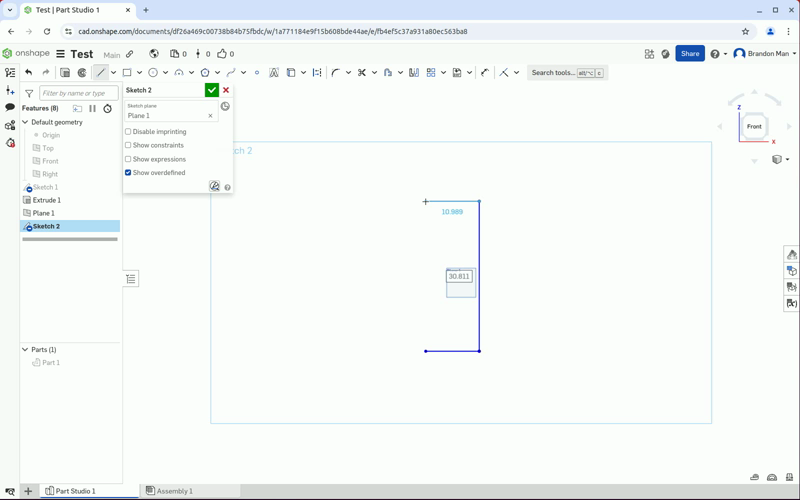
key_up(shift)
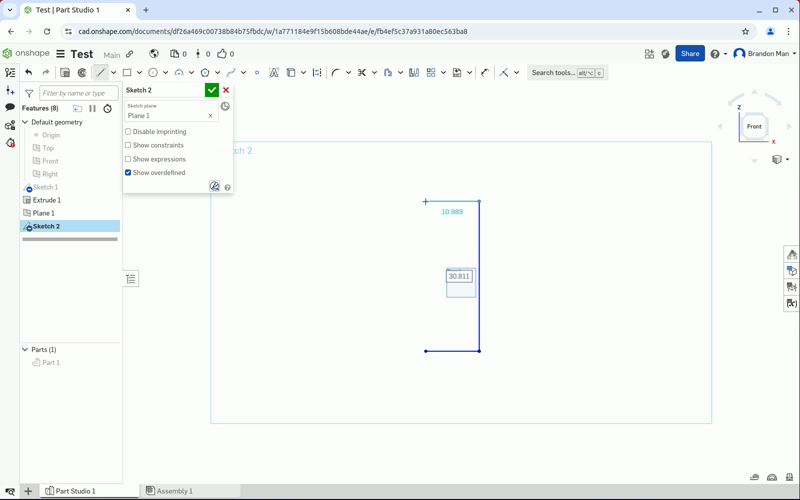
key_down(shift)
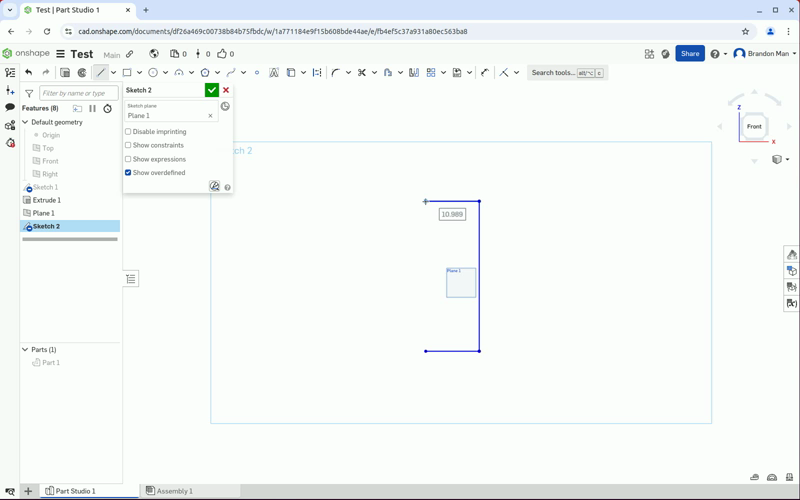
mouse_move(425, 351)
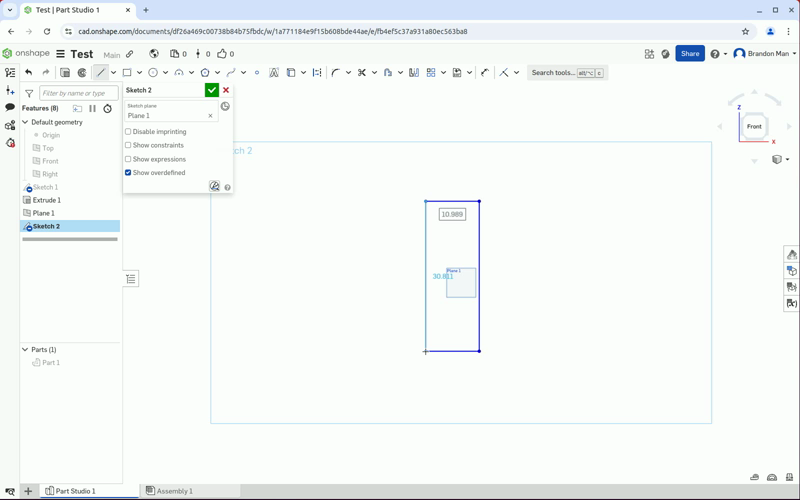
key_up(shift)
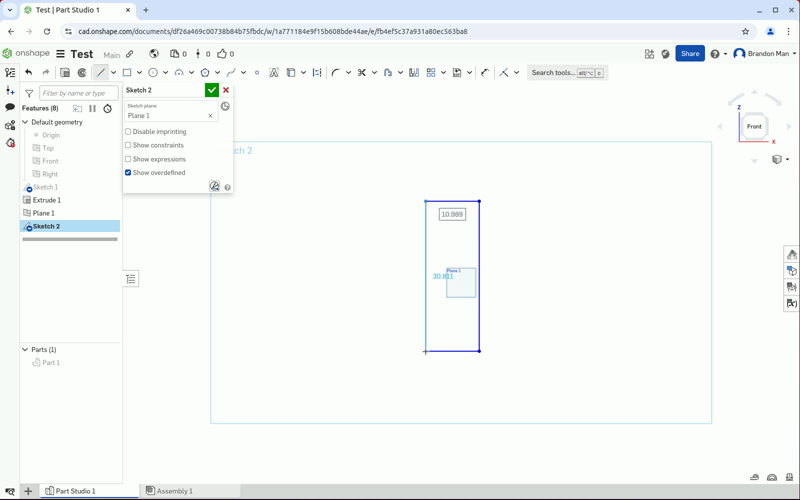
click(425, 351)
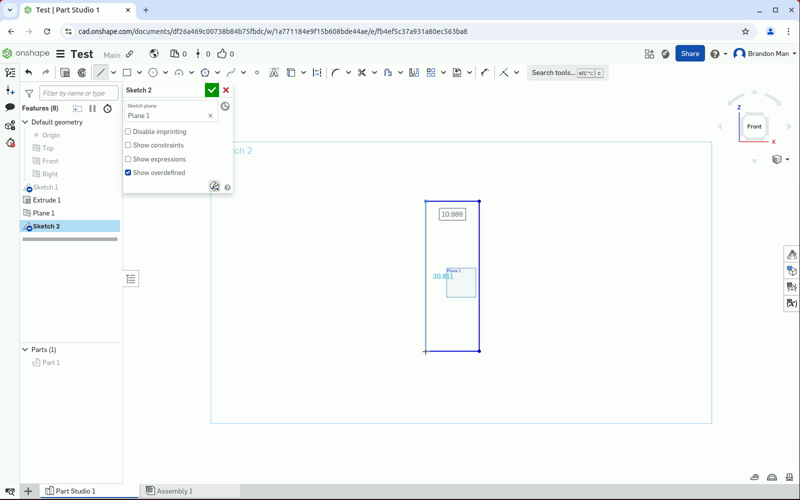
key(esc)
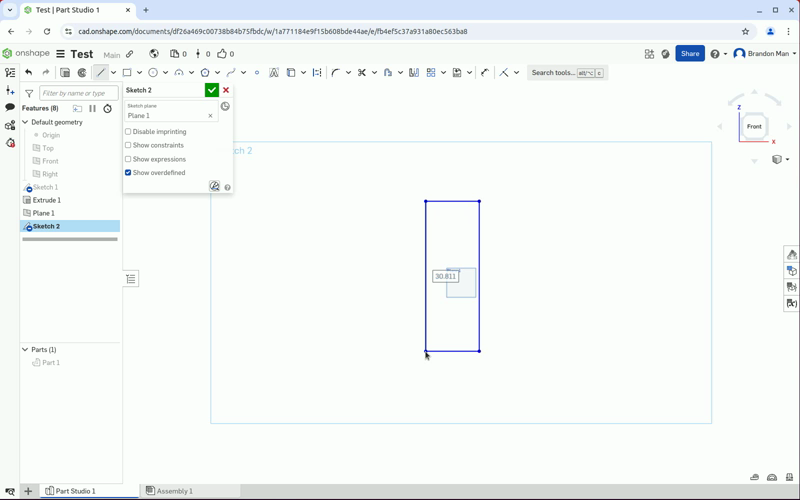
mouse_move(451, 310)
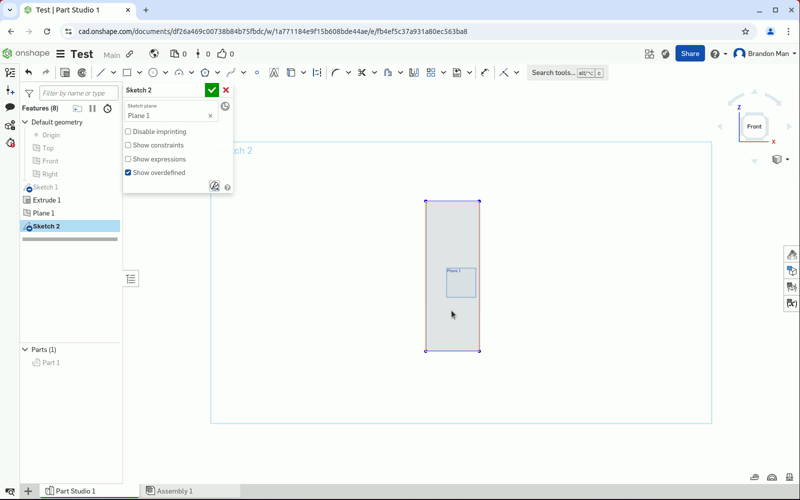
click(451, 310)
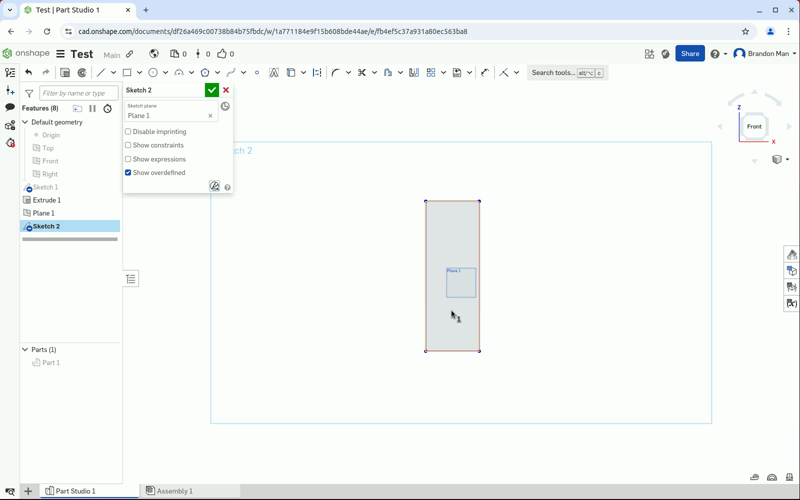
mouse_move(73, 352)
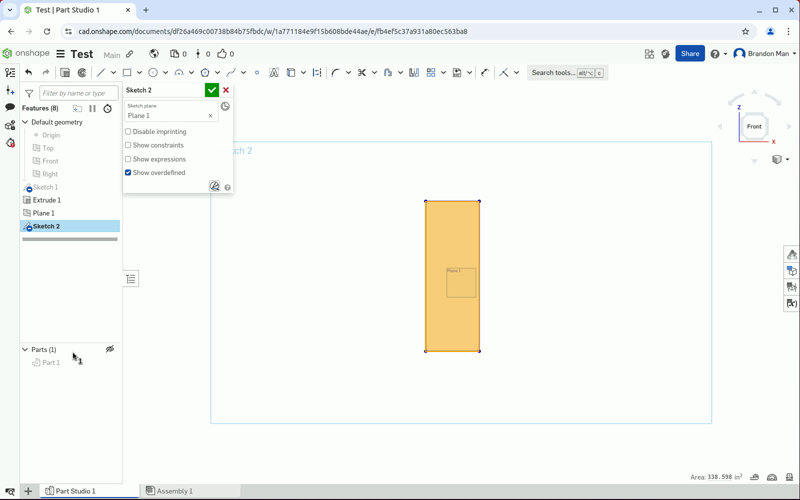
key(shift+y)
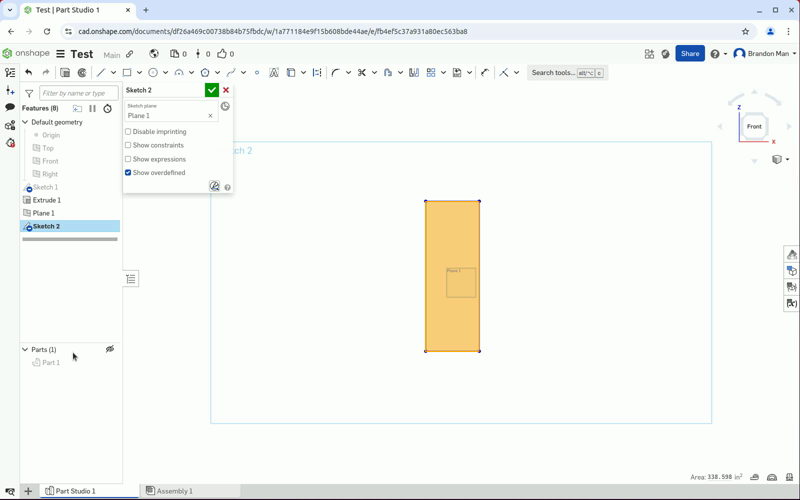
key(shift+e)
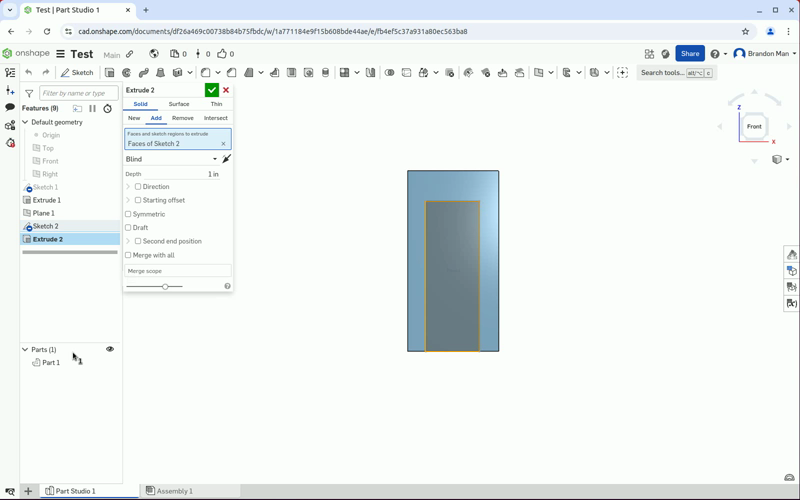
mouse_move(143, 106)
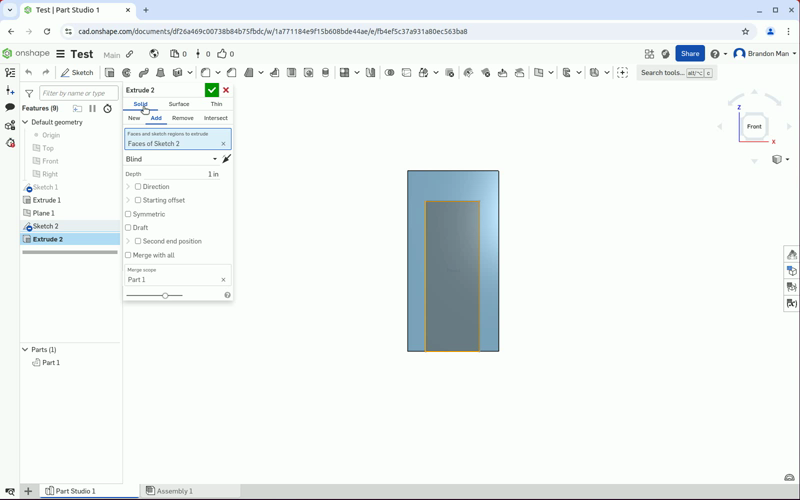
click(143, 106)
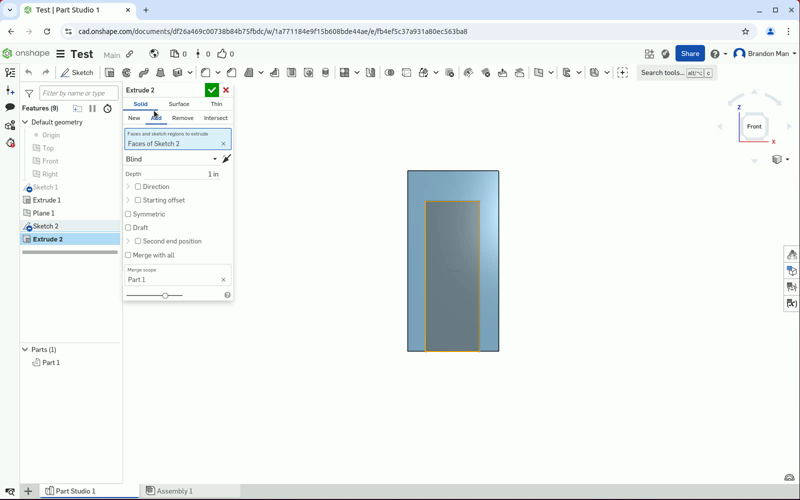
mouse_move(186, 120)
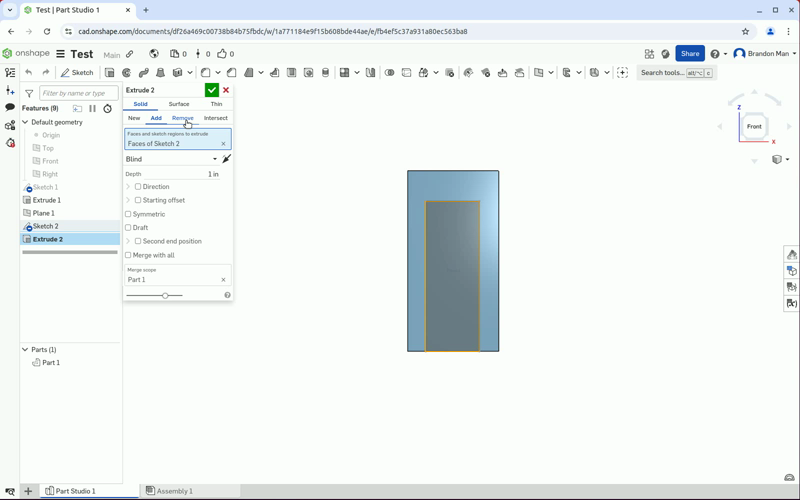
click(186, 120)
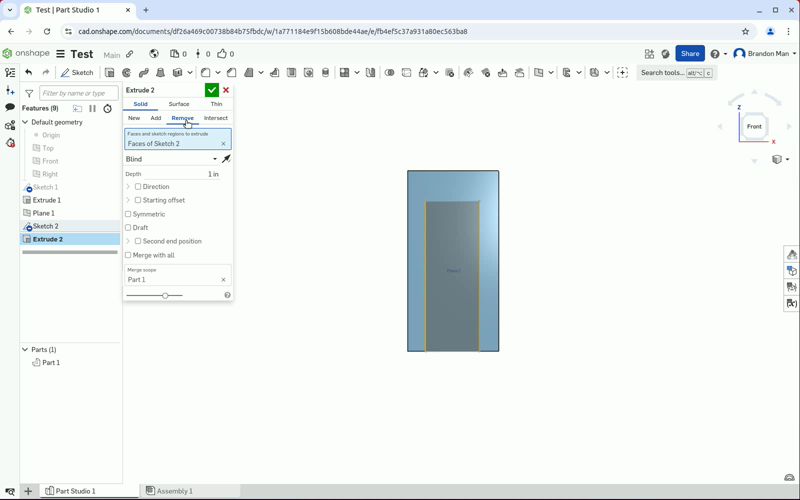
key(tab, 4)
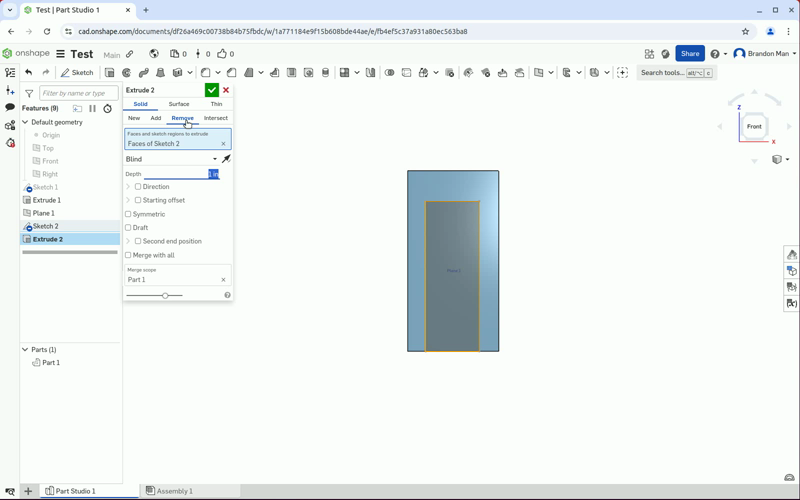
text(0.722)
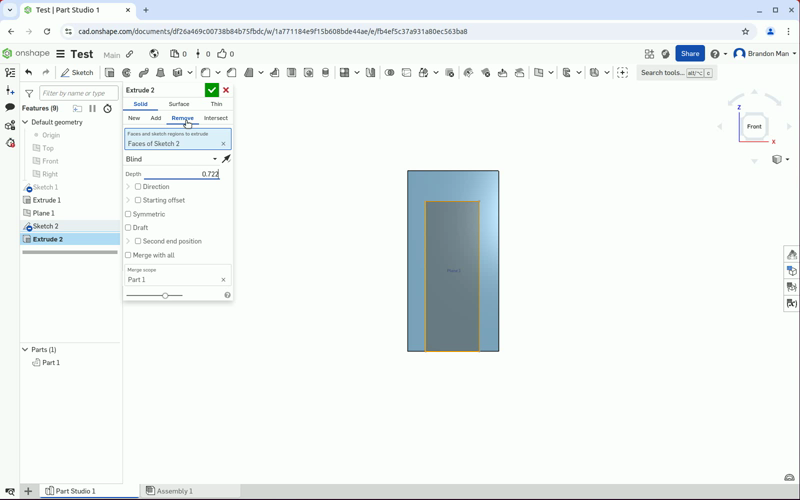
key(tab, 6)
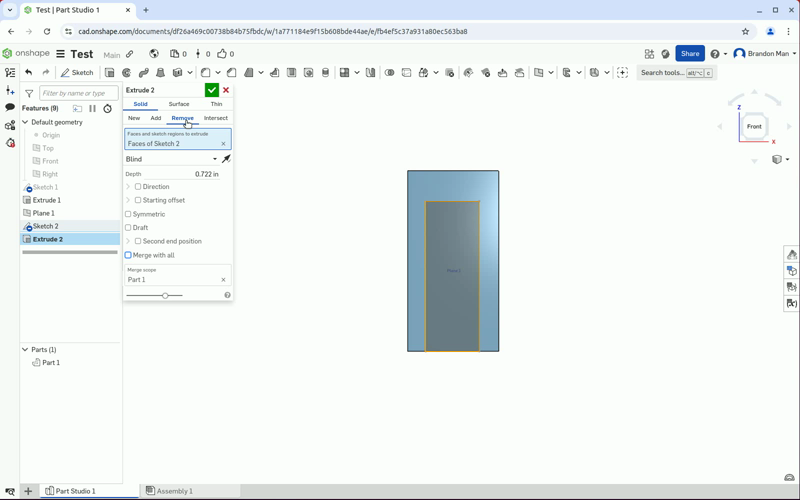
key(space)
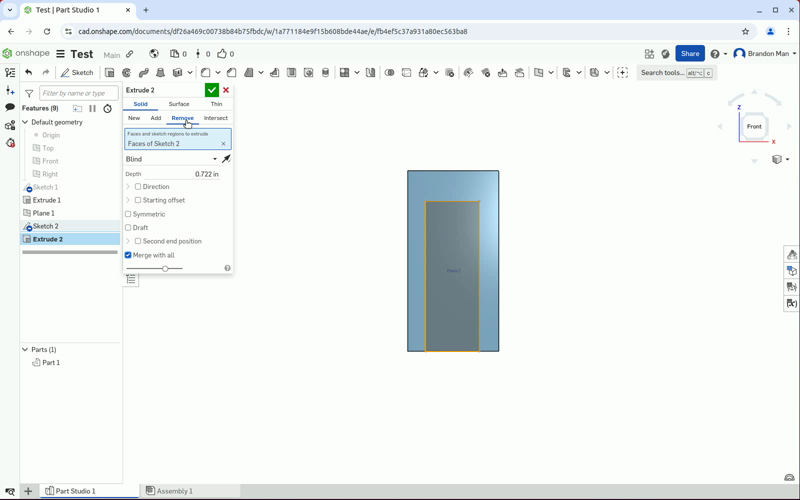
key(enter)
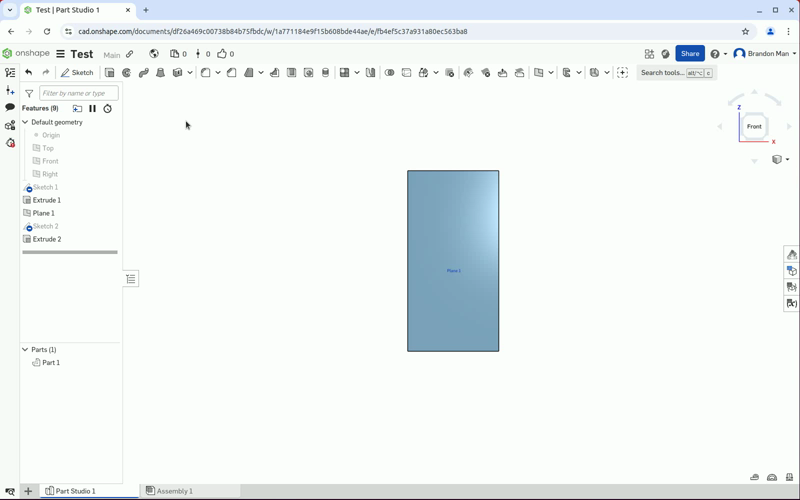
key(shift+h)
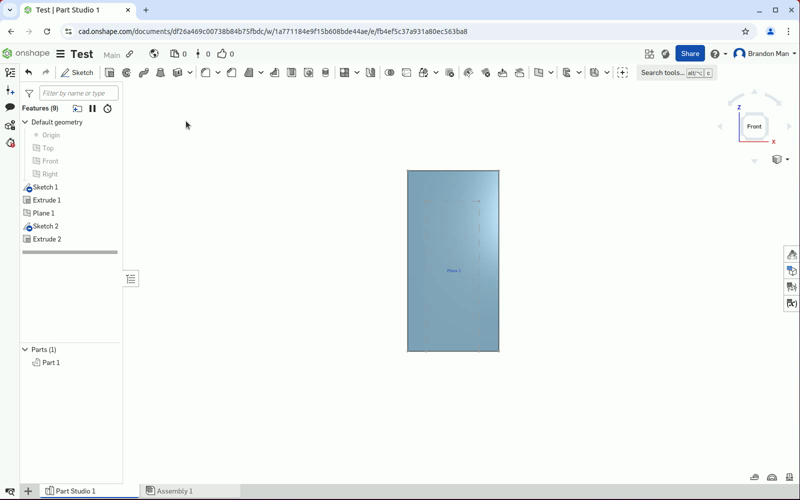
key(shift+h)
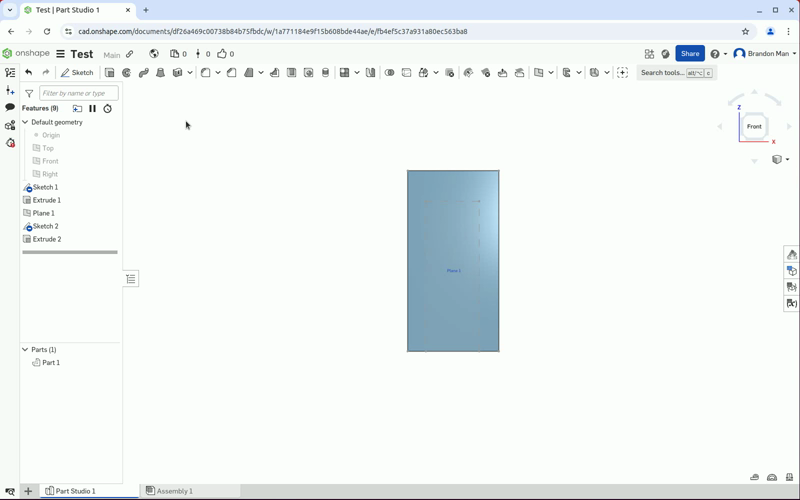
key(shift+7)
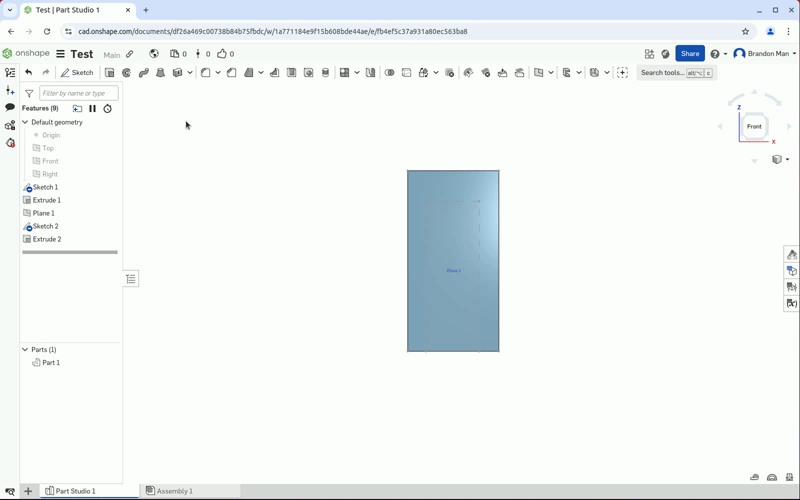
key(left, 2)
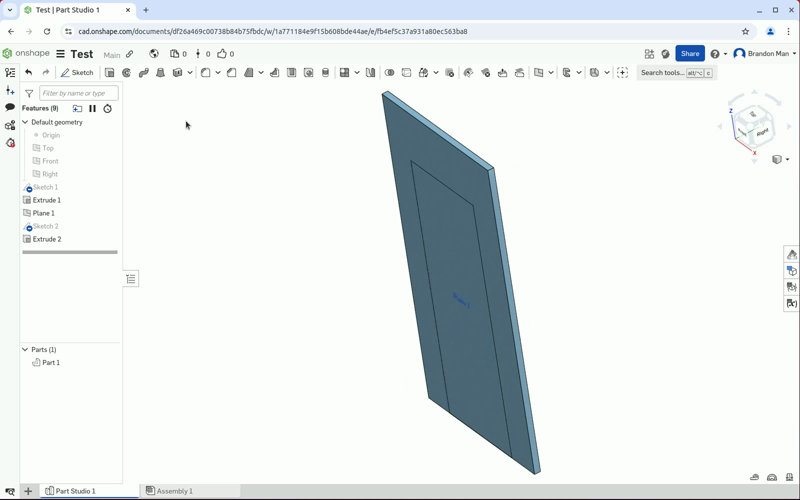
key(down, 2)
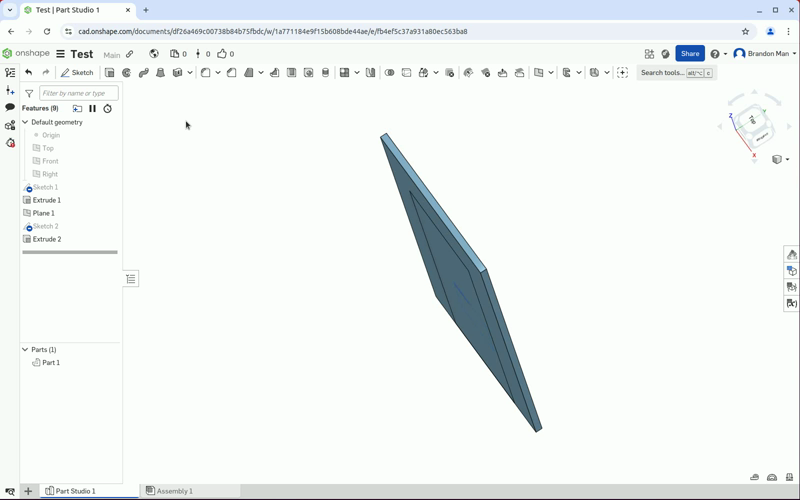
key(up, 2)
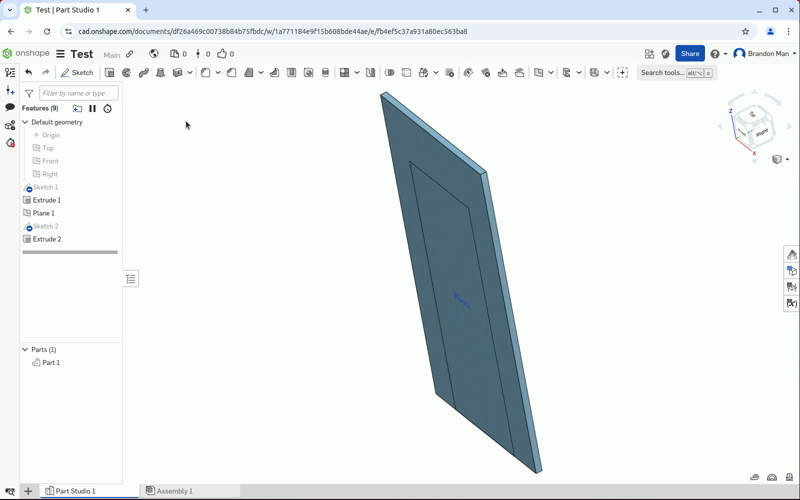
key(right, 2)
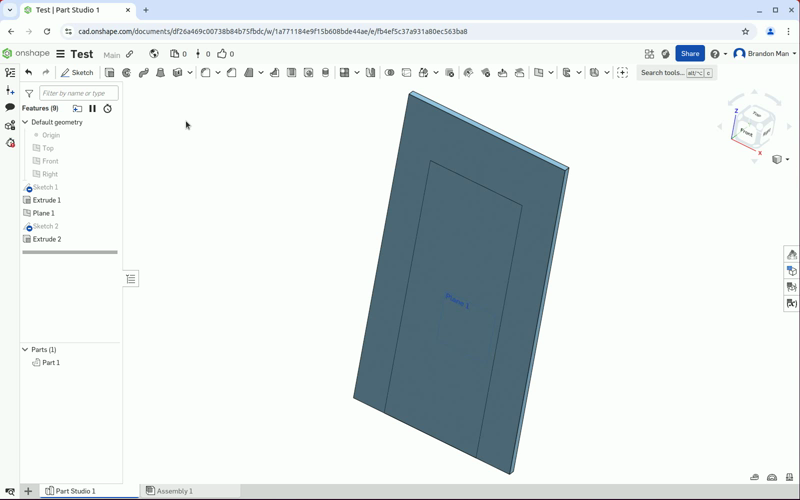
mouse_move(73, 189)
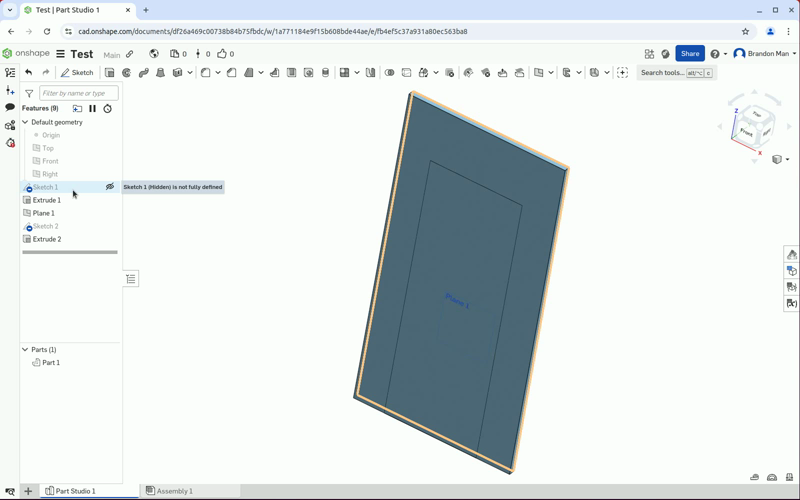
click(73, 189)